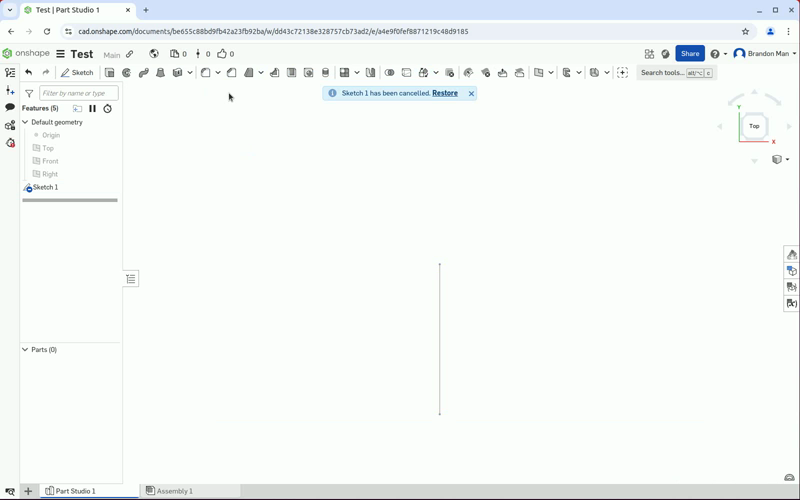
key(shift+h)
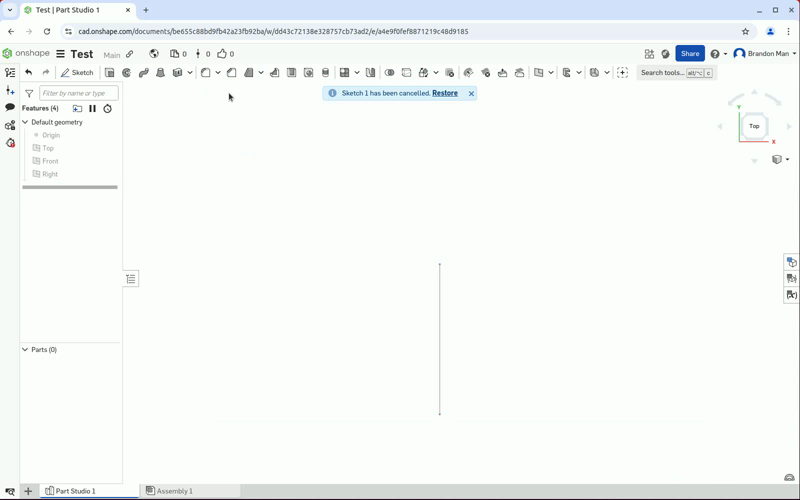
key(shift+s)
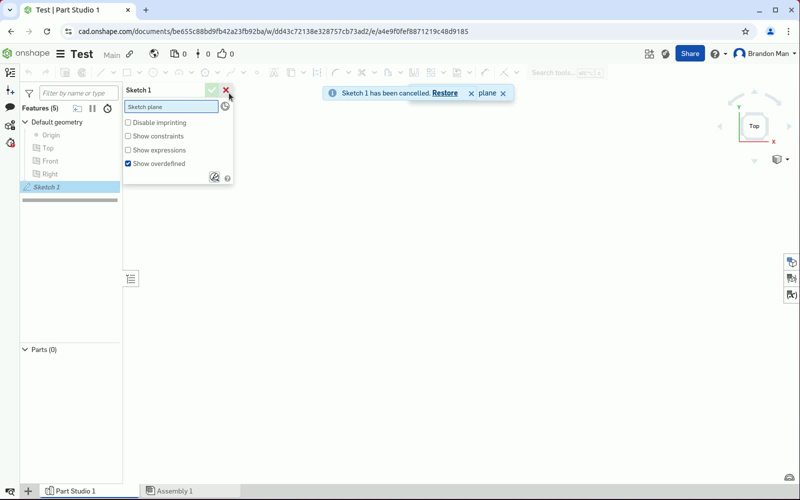
mouse_move(73, 150)
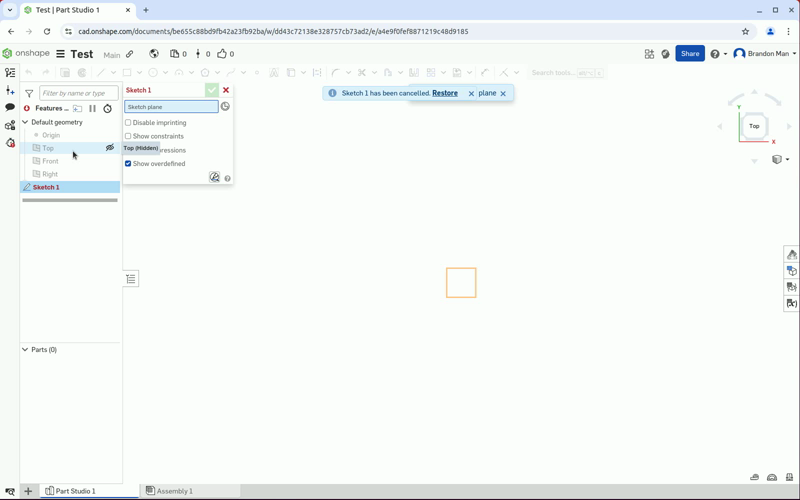
click(73, 150)
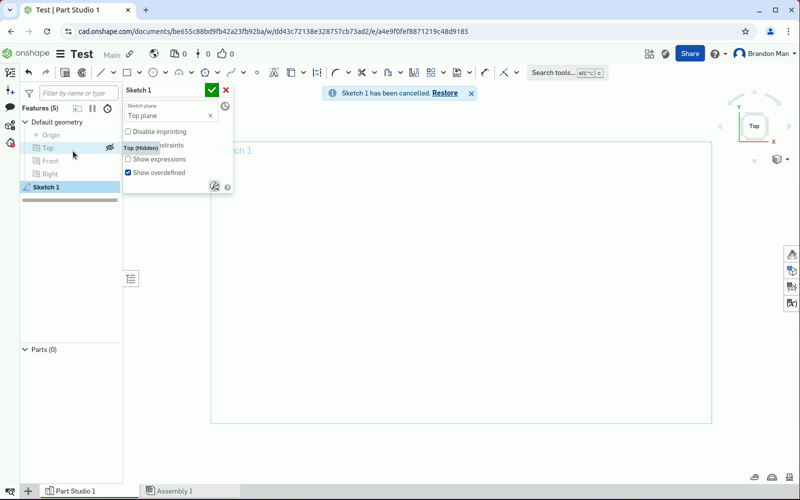
mouse_move(73, 352)
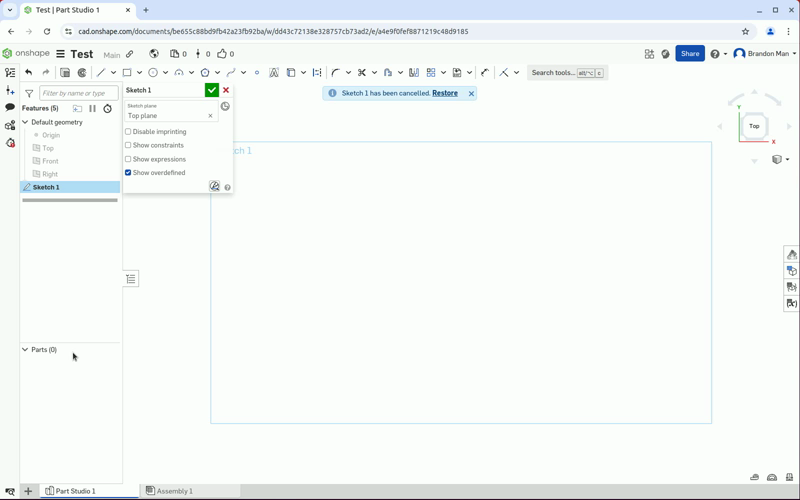
key(y)
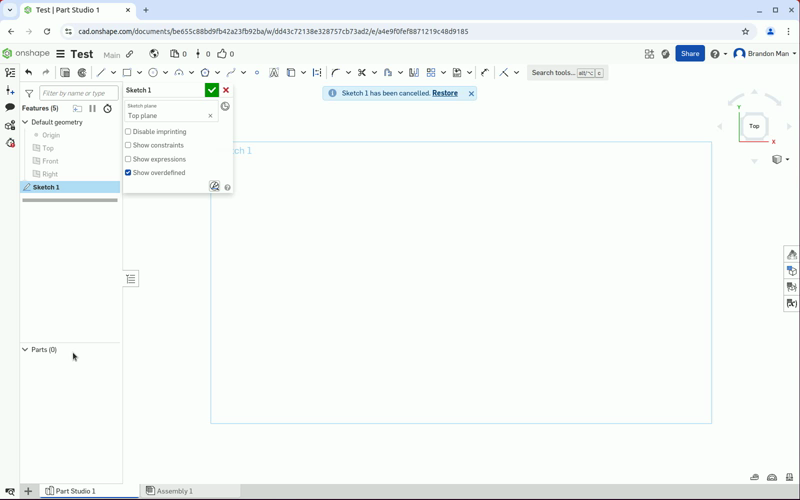
key(l)
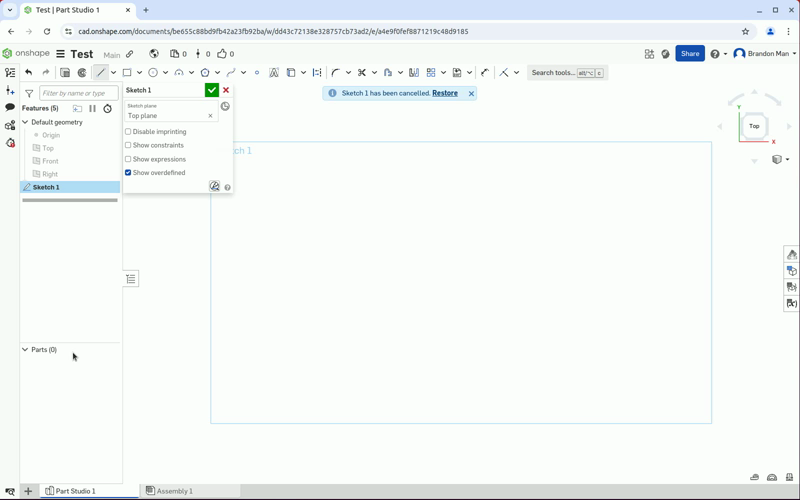
key_down(shift)
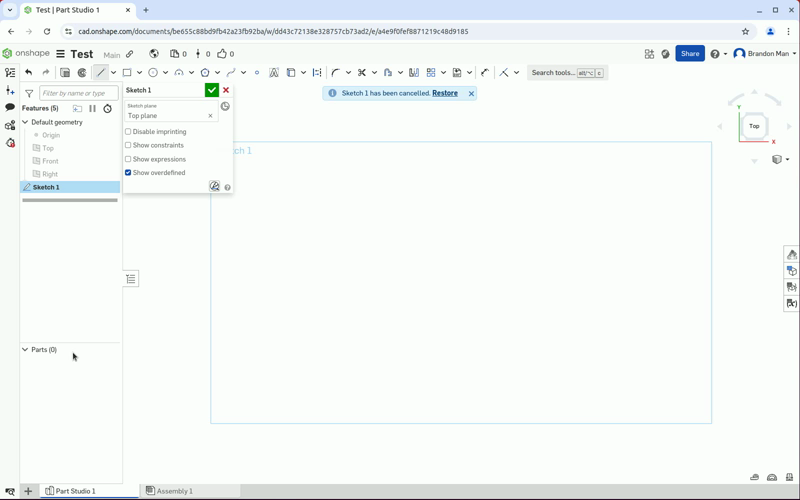
mouse_move(460, 282)
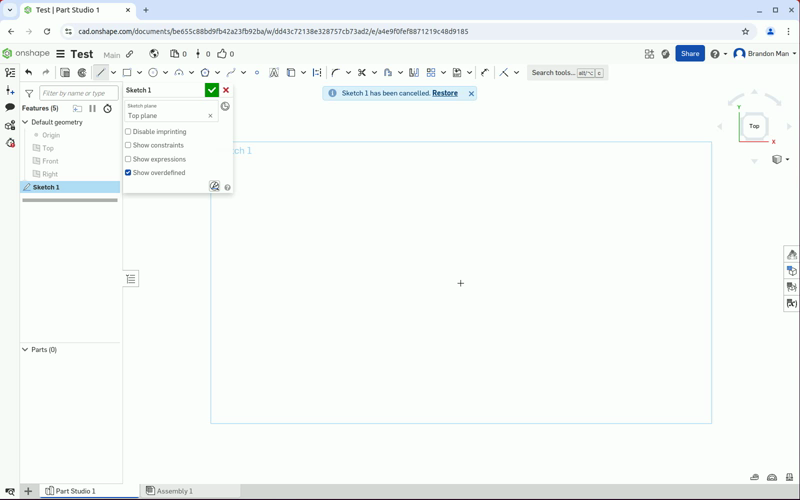
click(460, 282)
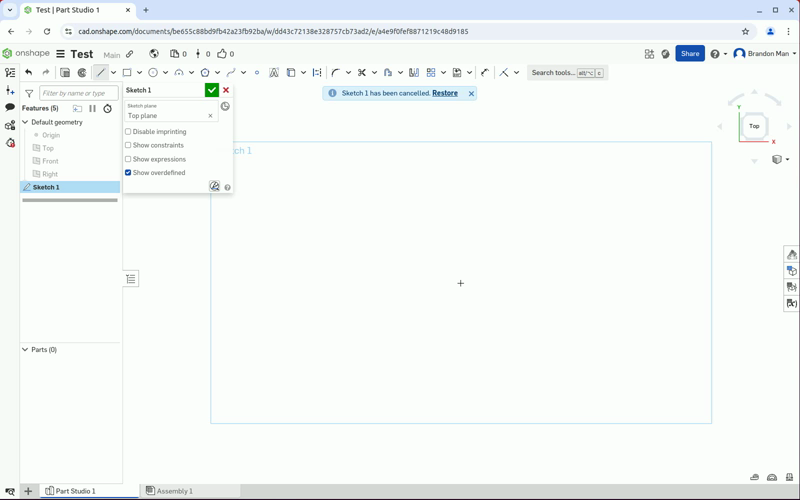
key_up(shift)
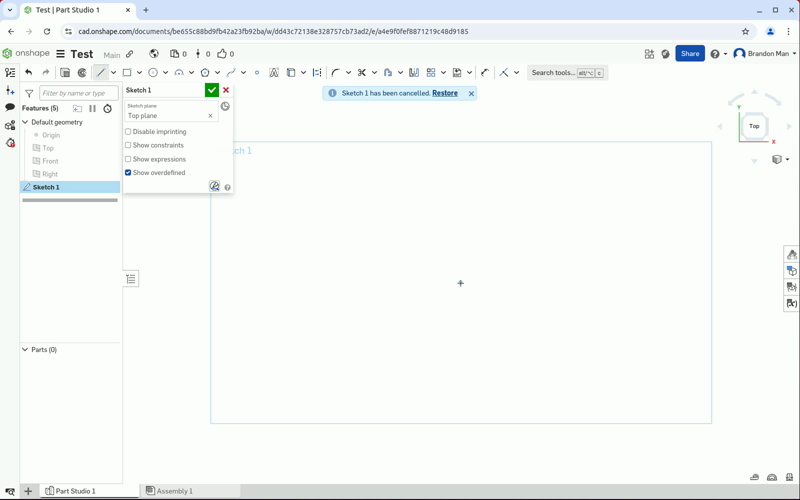
key_down(shift)
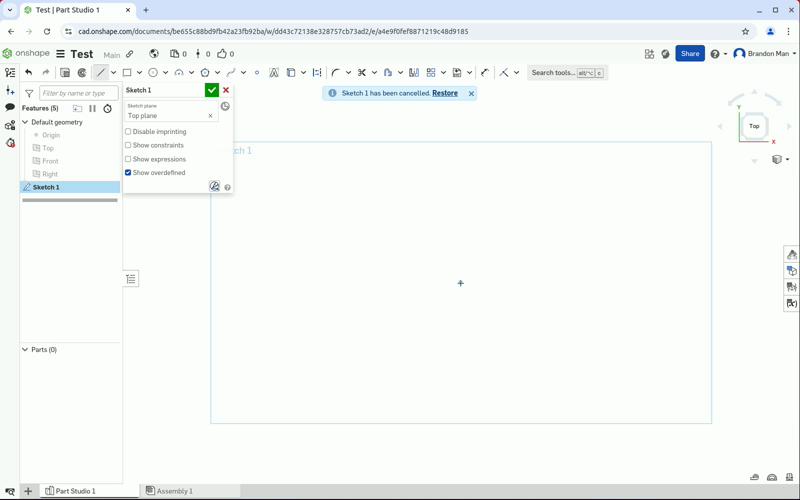
mouse_move(490, 282)
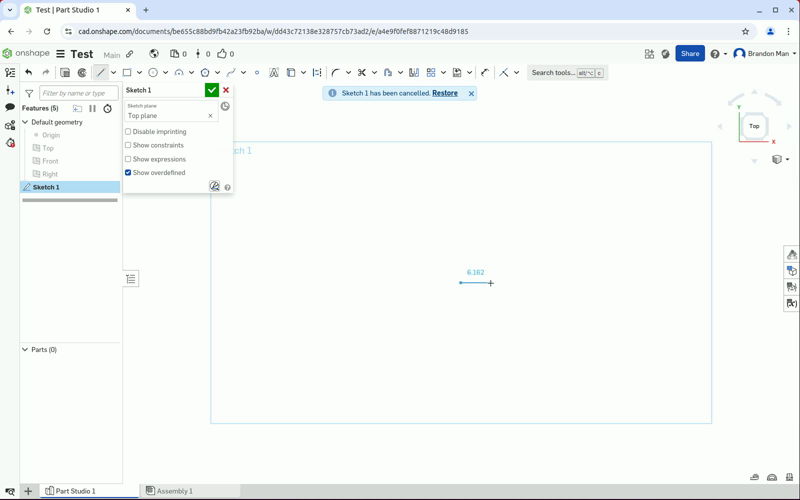
mouse_move(479, 282)
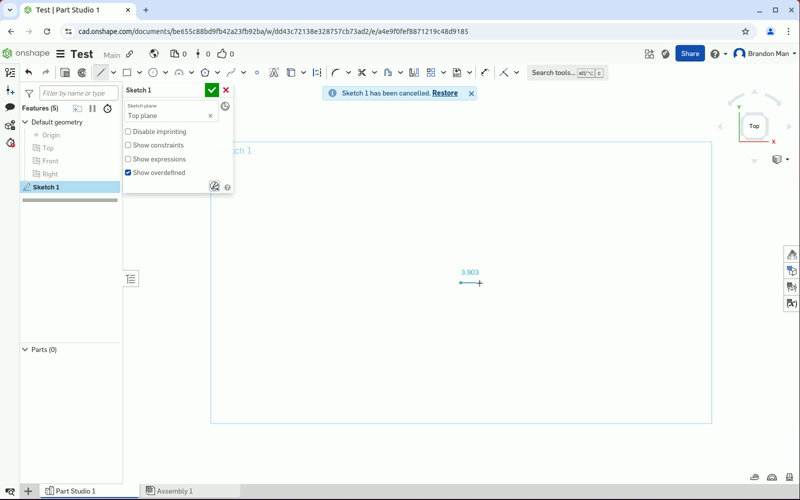
click(479, 282)
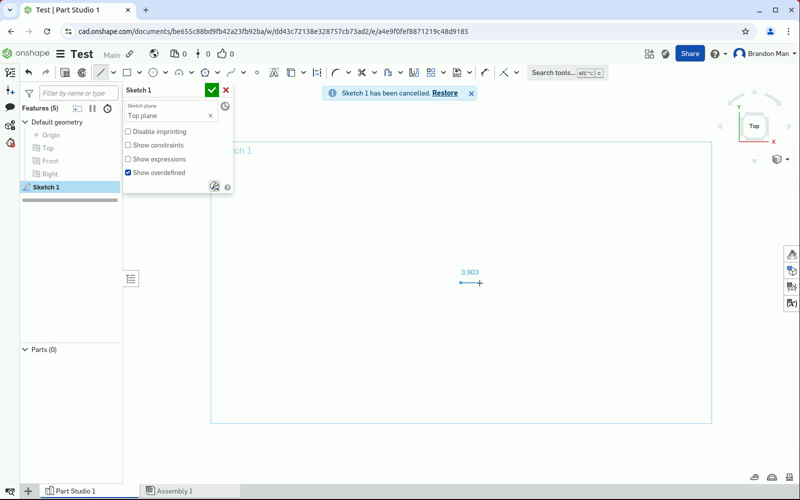
key_up(shift)
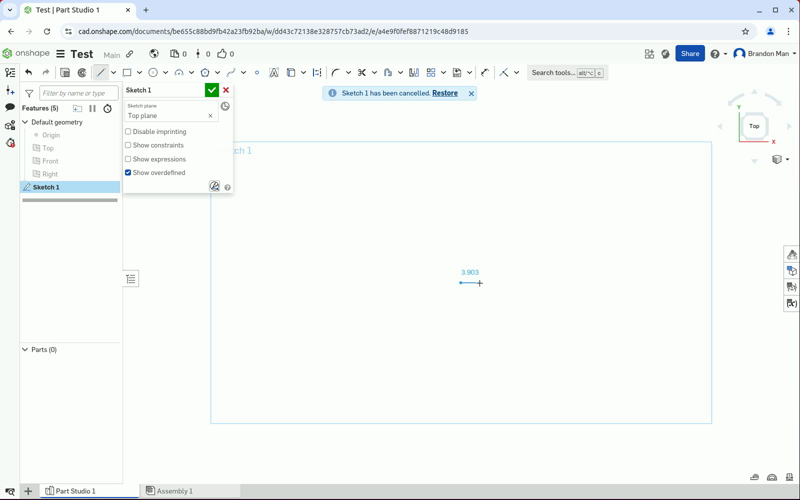
key_down(shift)
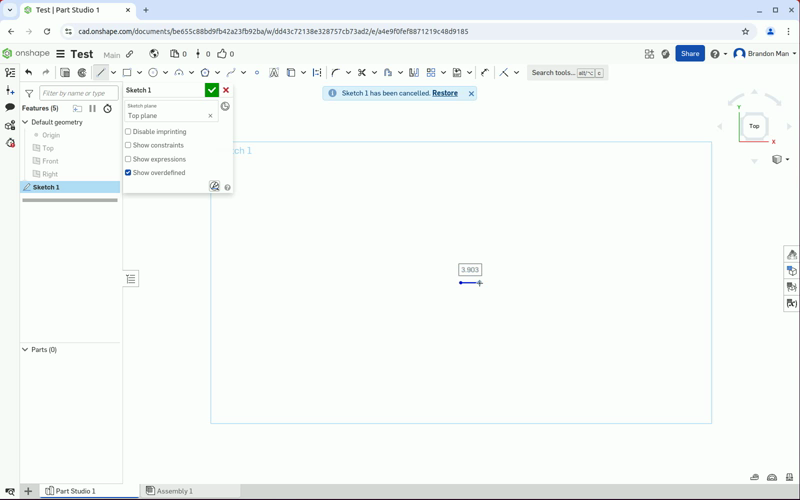
mouse_move(509, 282)
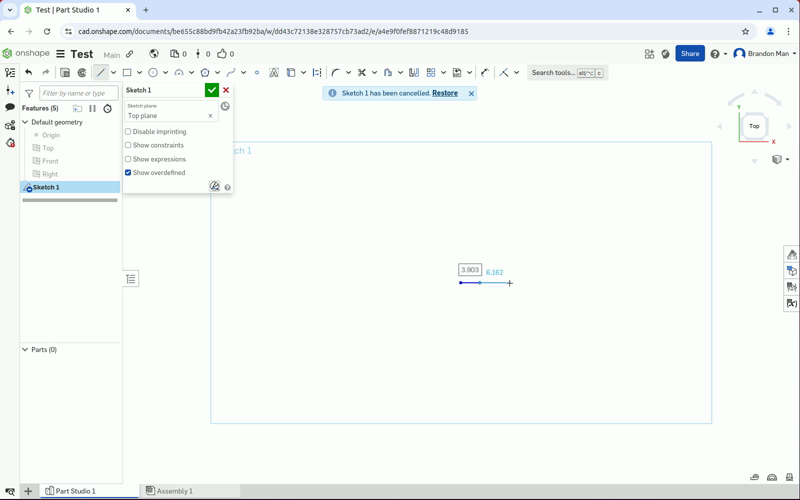
mouse_move(479, 245)
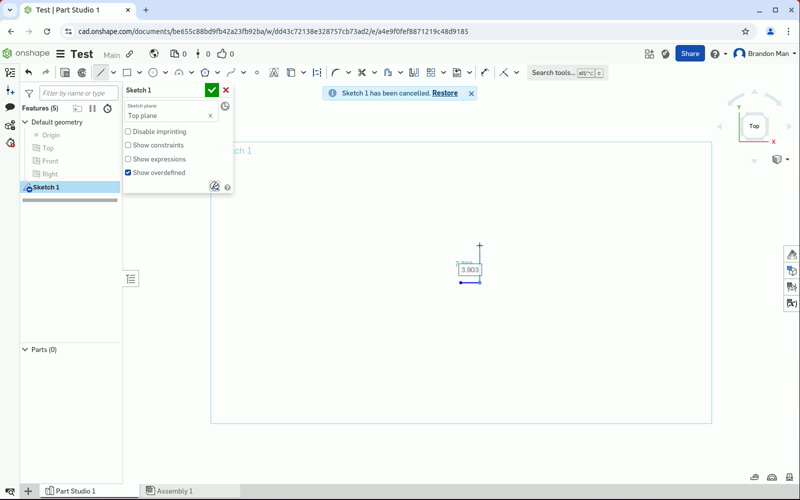
click(479, 245)
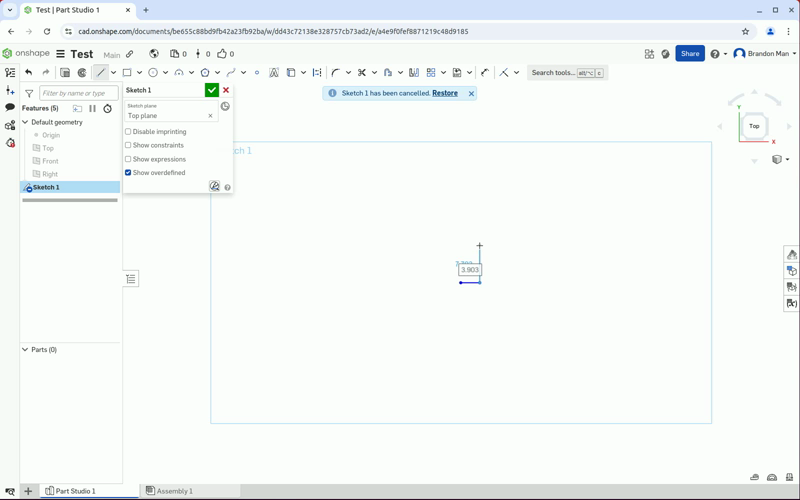
key_up(shift)
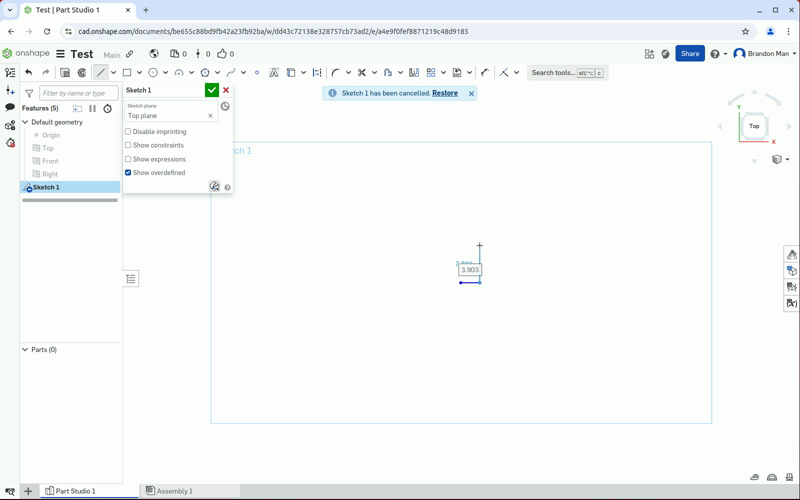
key_down(shift)
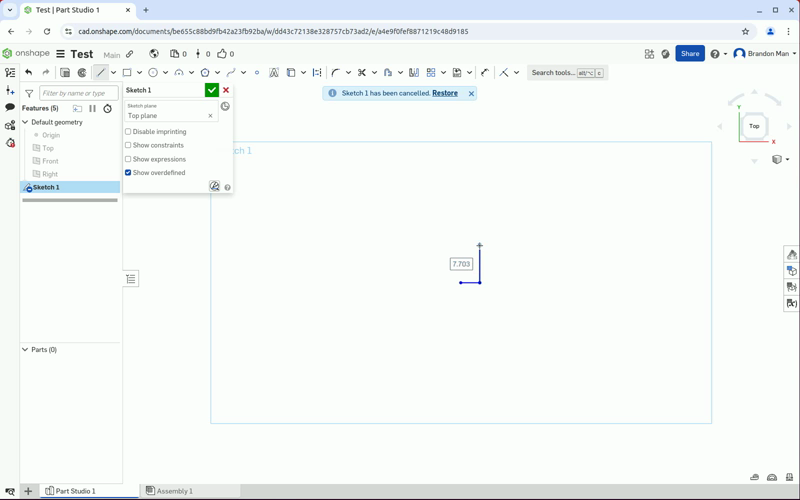
mouse_move(573, 245)
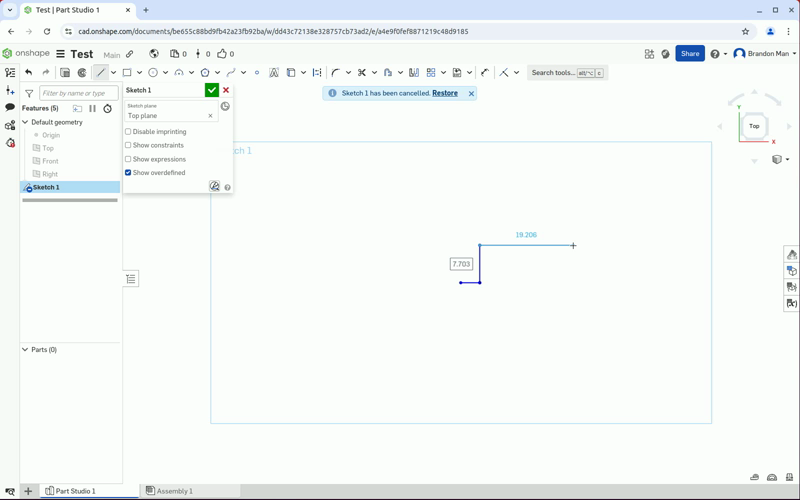
click(573, 245)
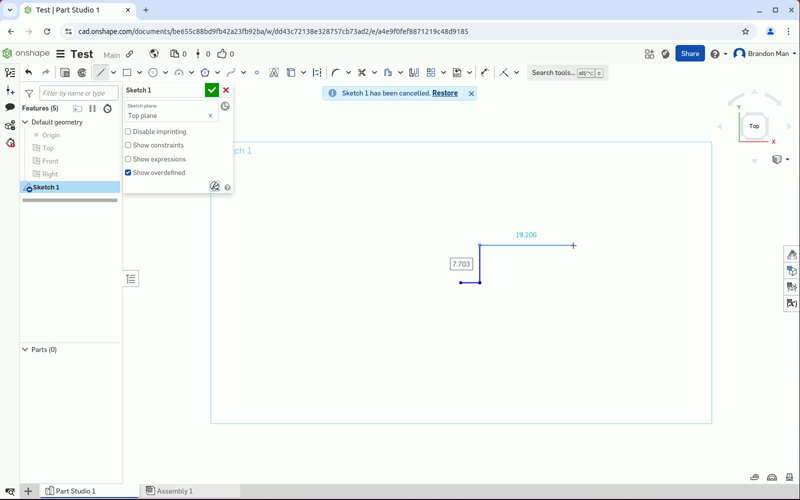
key_up(shift)
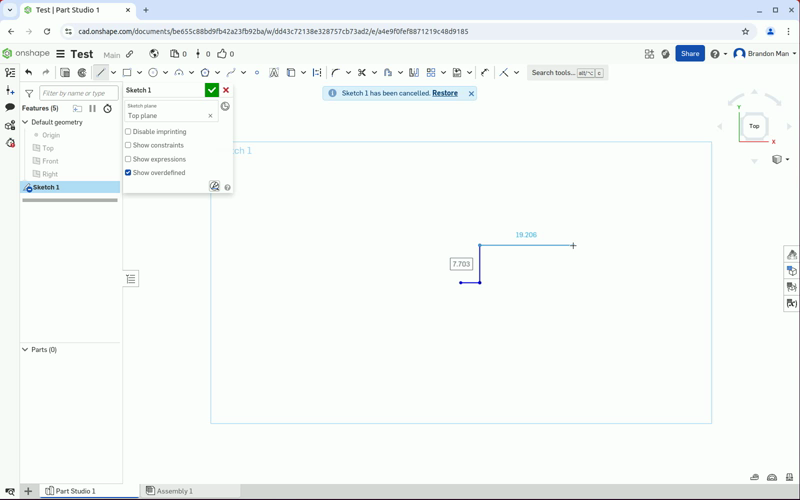
key_down(shift)
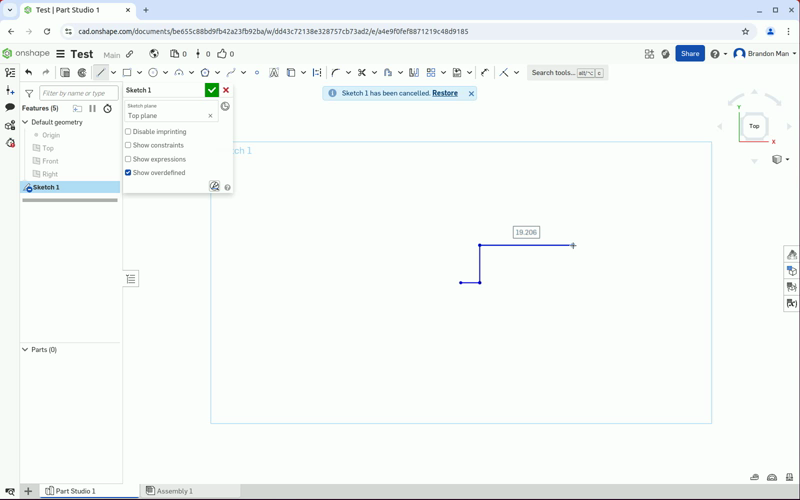
mouse_move(589, 245)
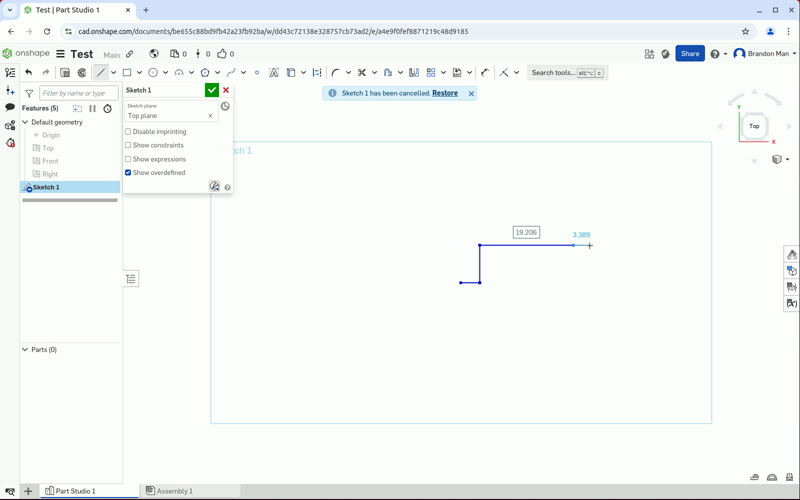
mouse_move(573, 226)
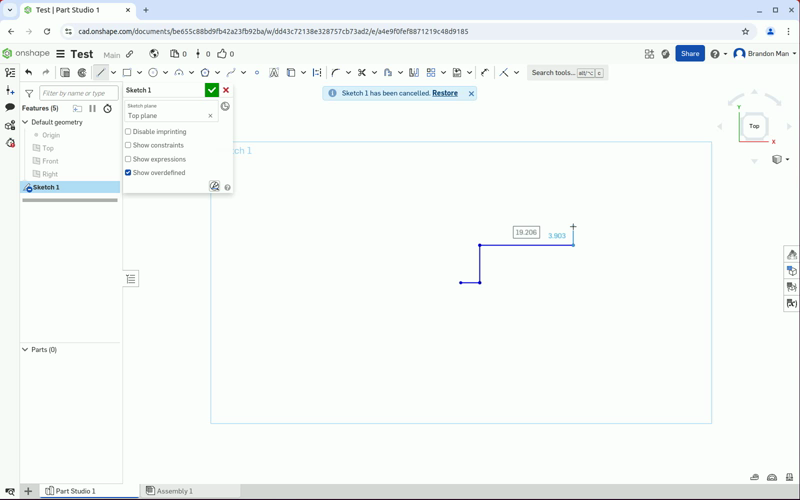
click(573, 226)
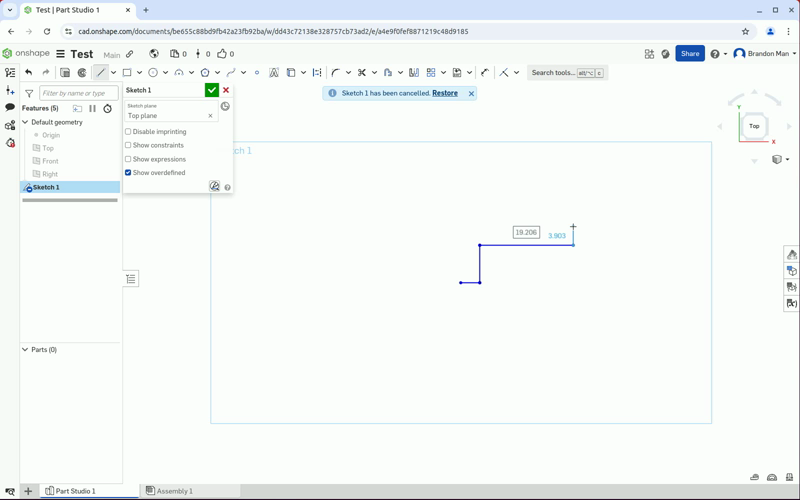
key_up(shift)
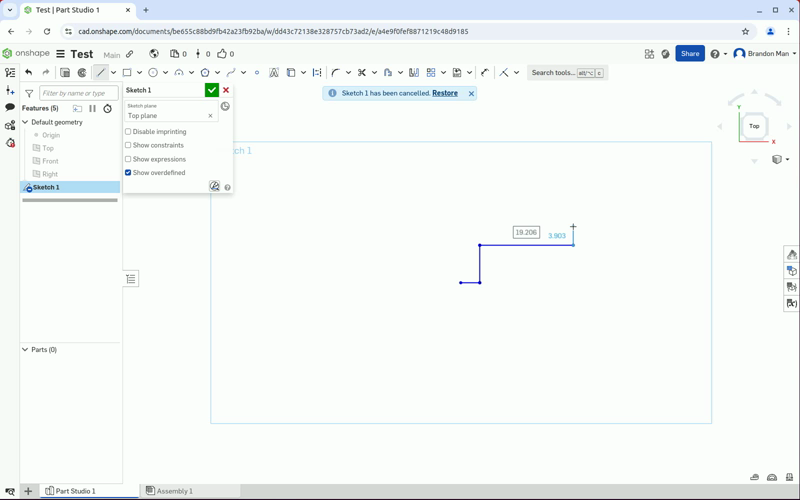
key_down(shift)
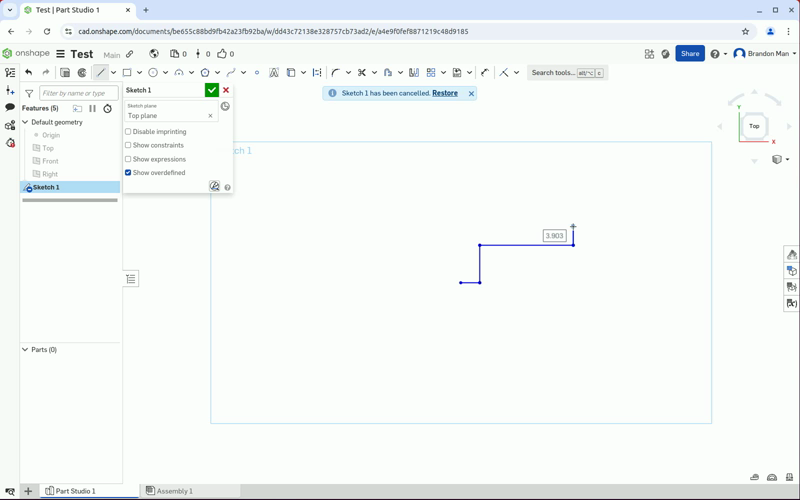
mouse_move(460, 226)
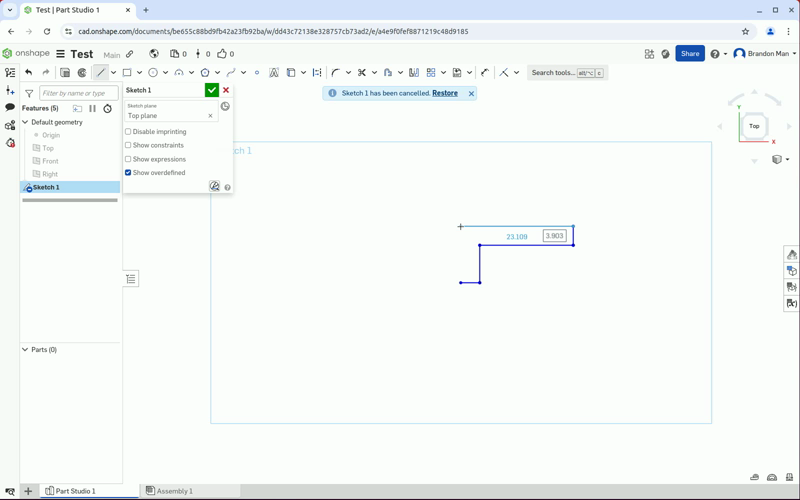
click(460, 226)
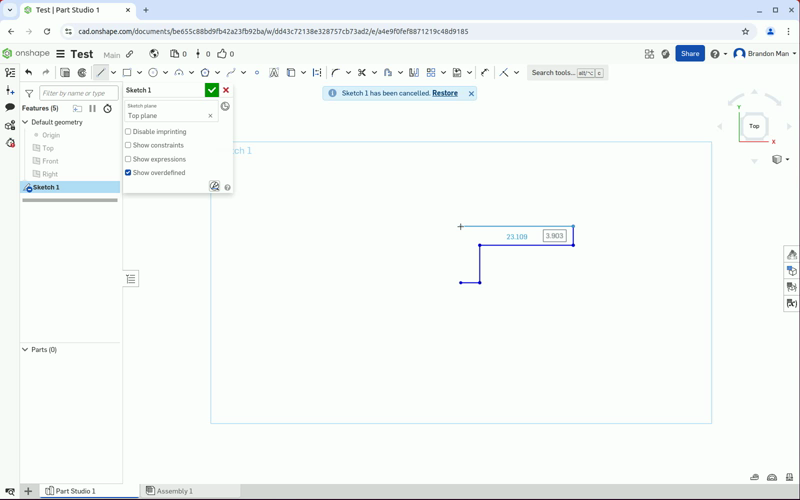
key_up(shift)
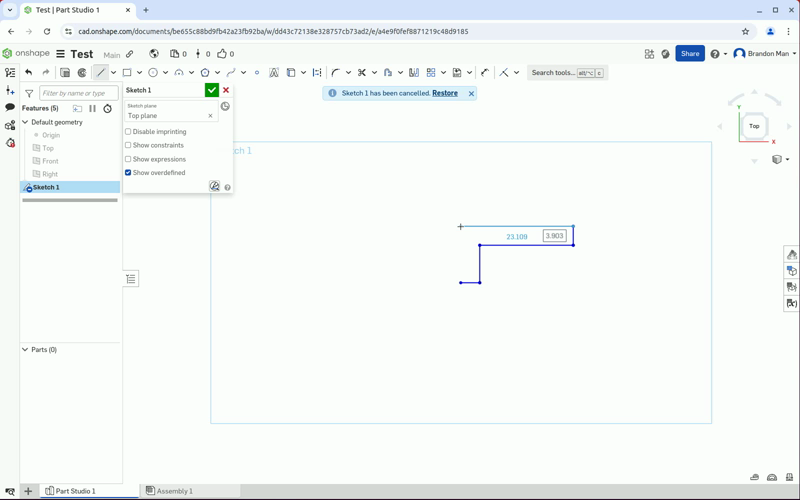
mouse_move(490, 226)
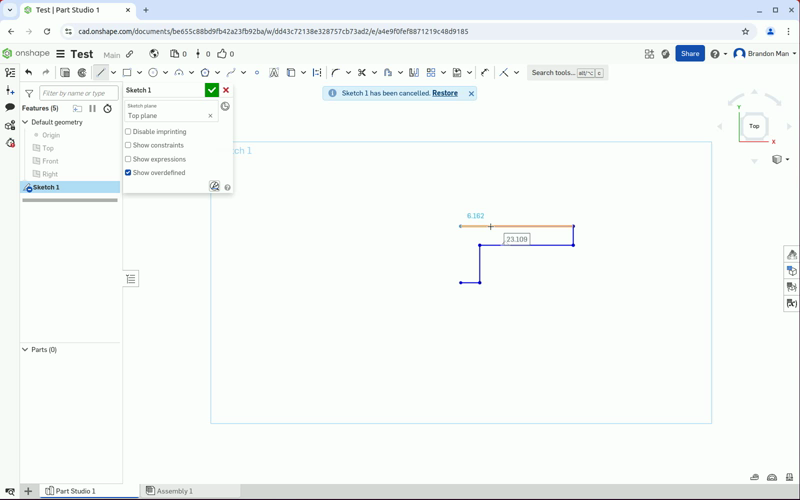
key_down(shift)
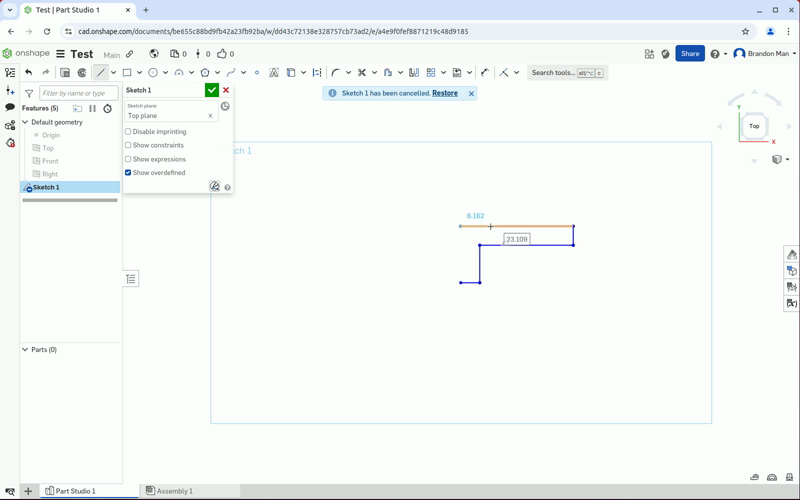
mouse_move(460, 282)
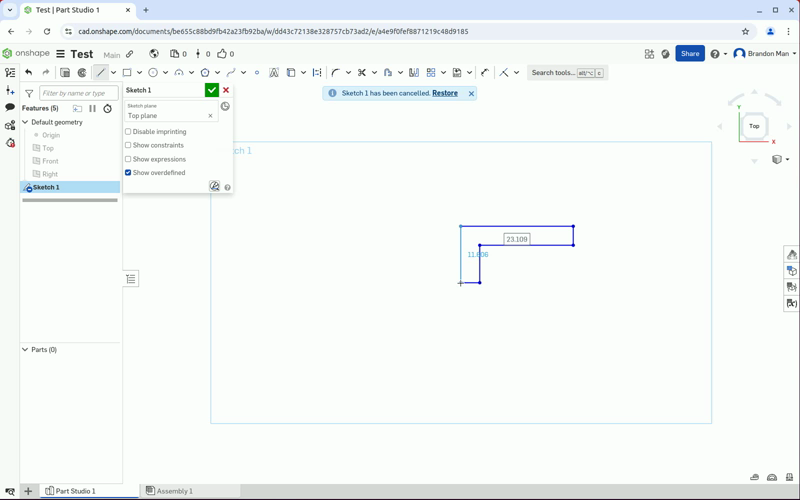
key_up(shift)
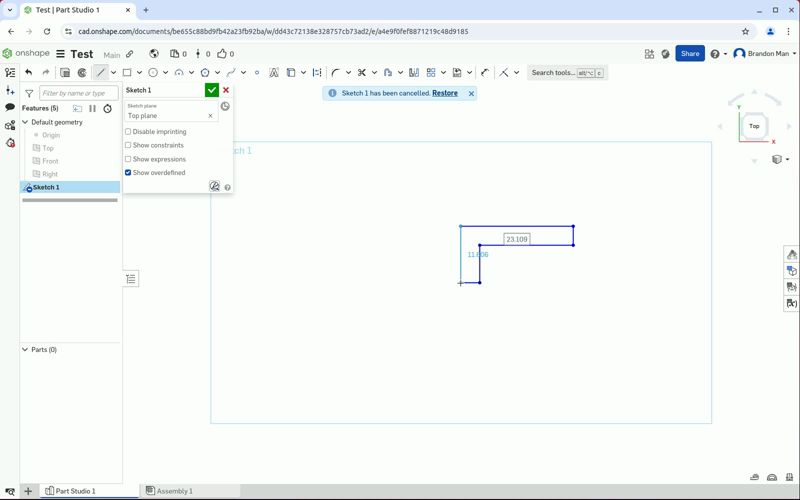
click(460, 282)
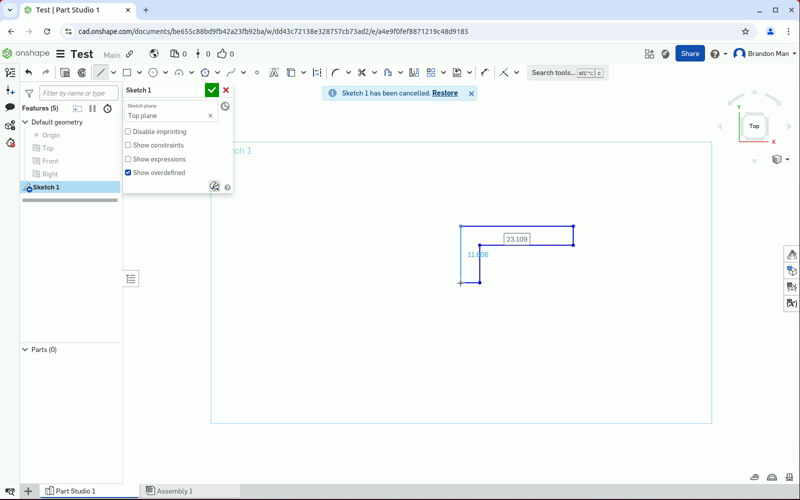
key(esc)
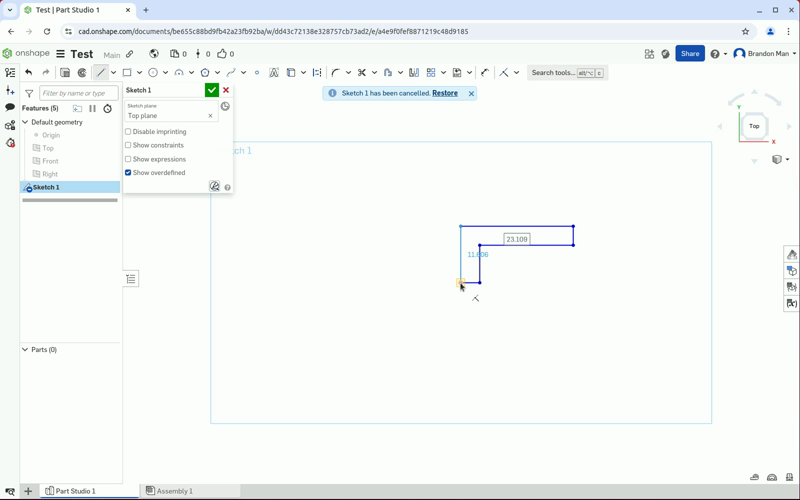
mouse_move(493, 229)
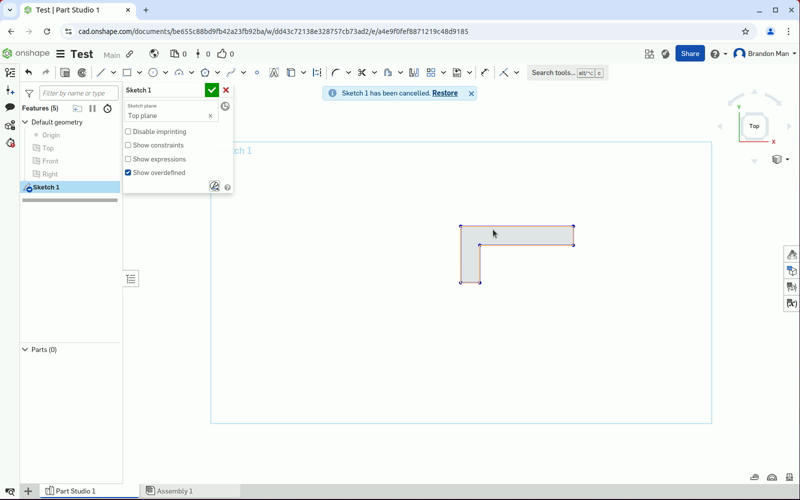
click(493, 229)
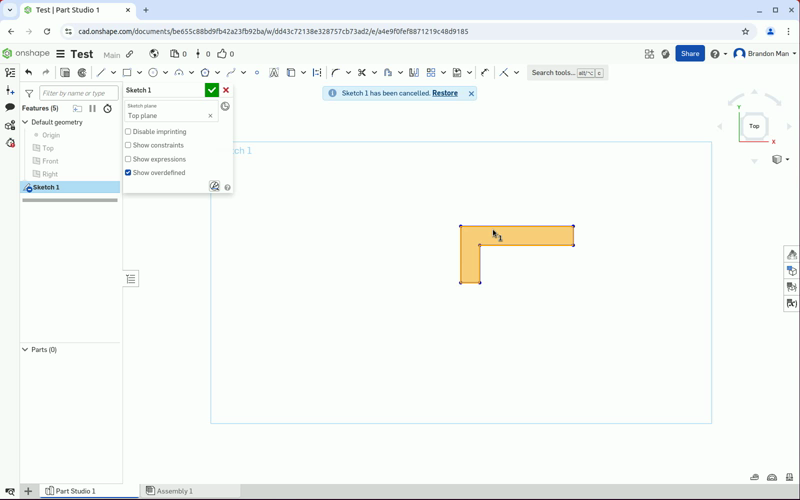
mouse_move(73, 352)
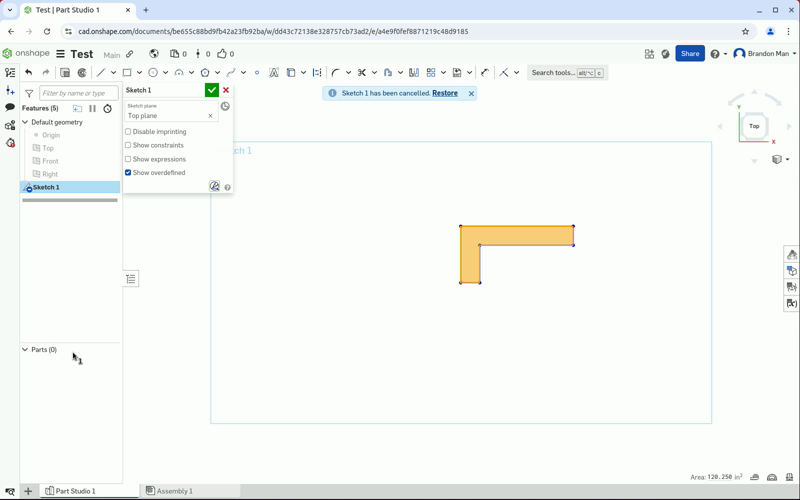
key(shift+y)
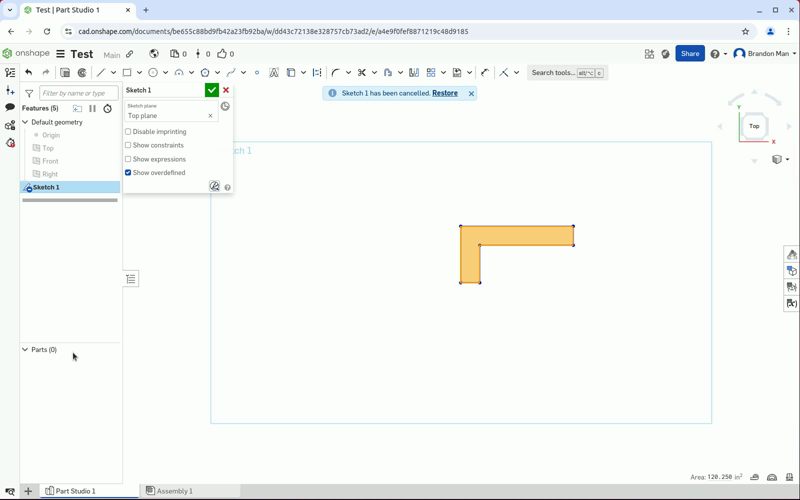
key(shift+e)
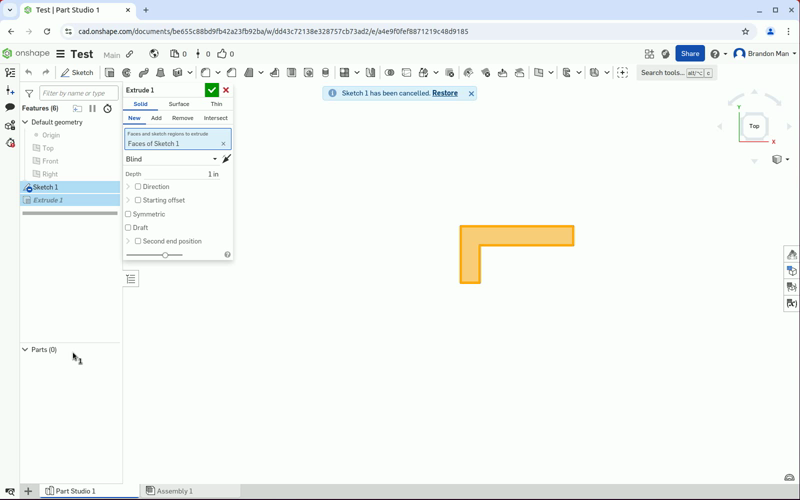
mouse_move(143, 106)
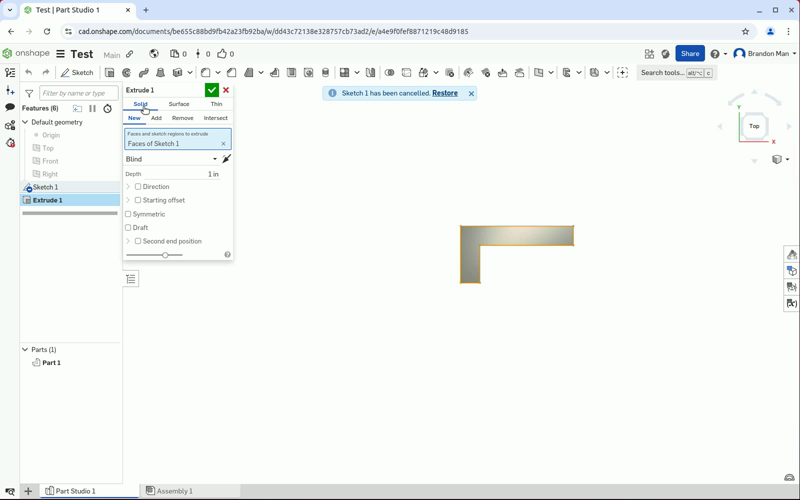
click(143, 106)
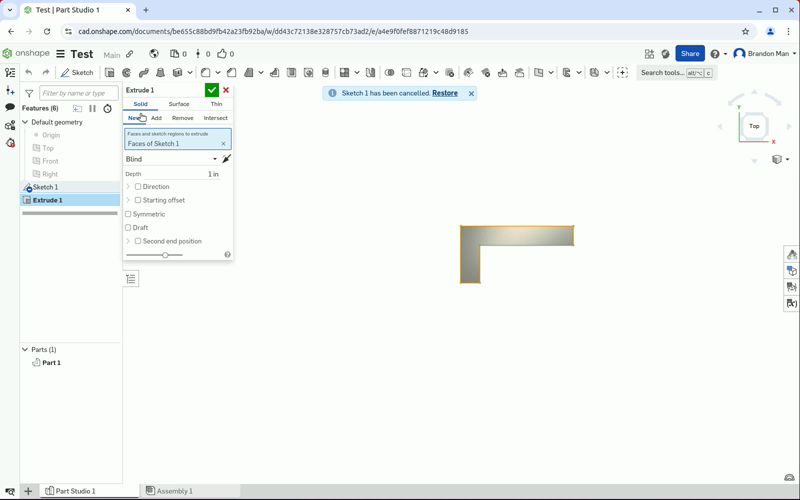
mouse_move(137, 120)
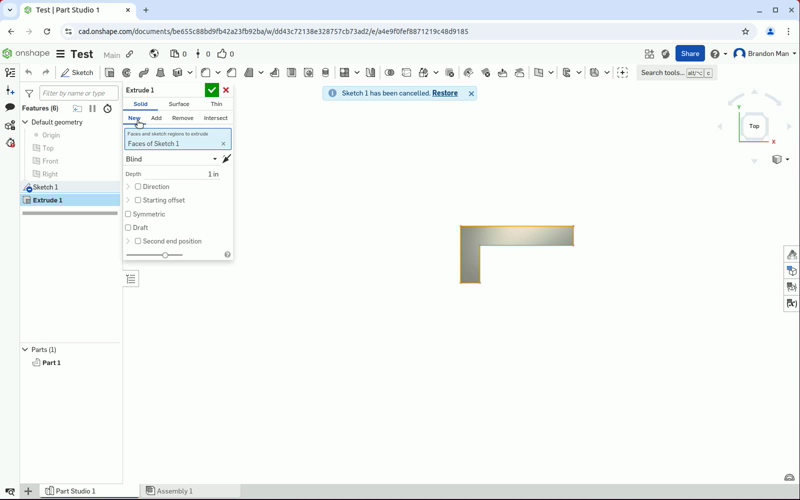
click(137, 120)
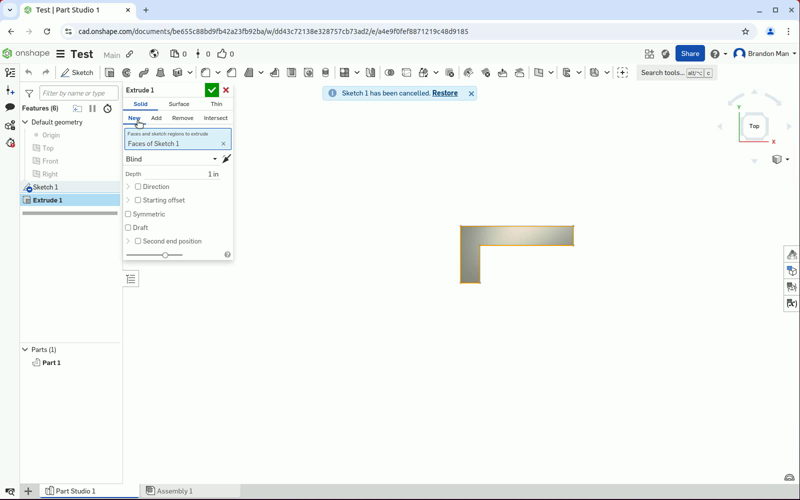
key(tab, 4)
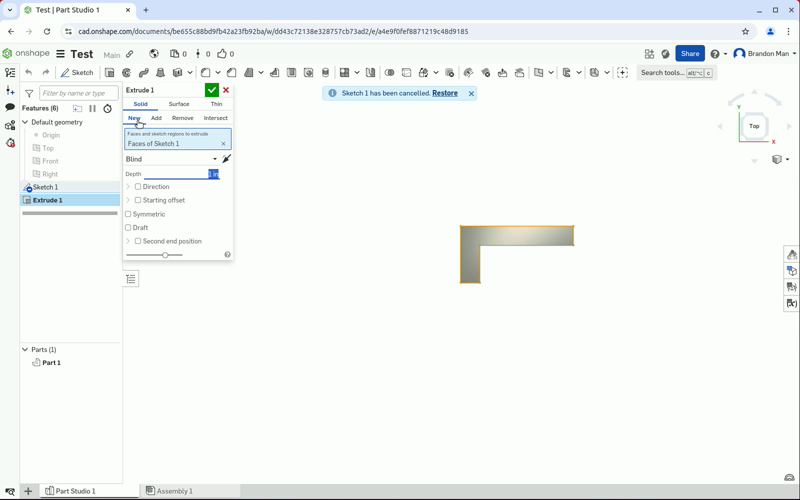
text(7.703)
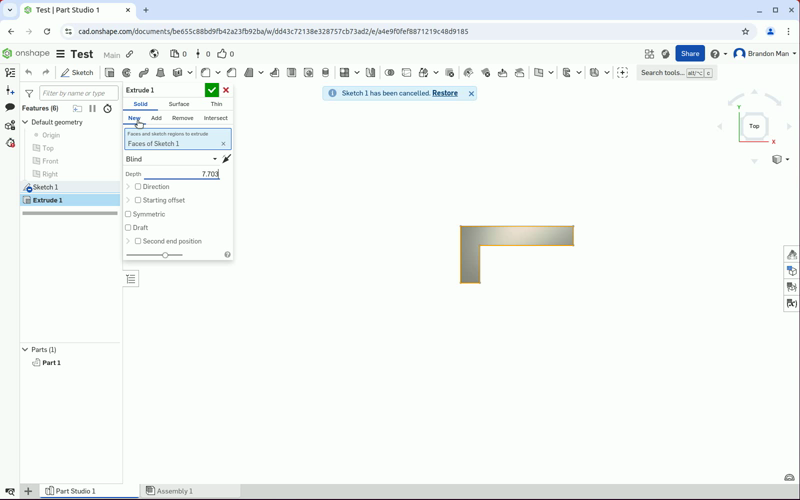
key(enter)
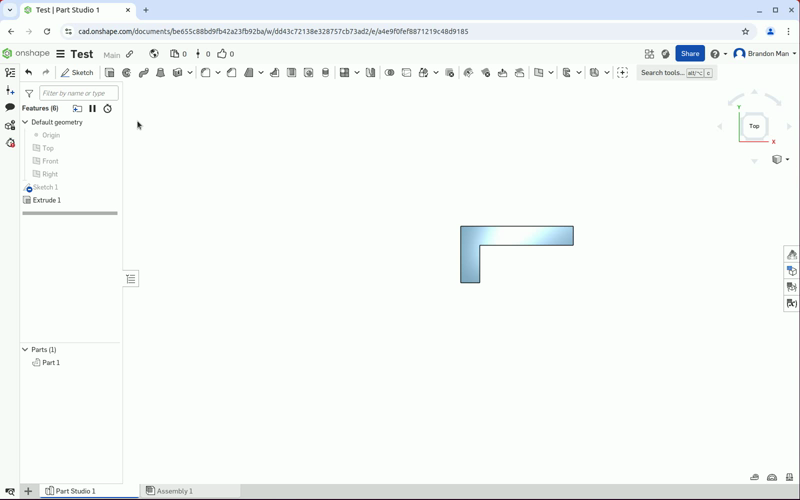
key(shift+h)
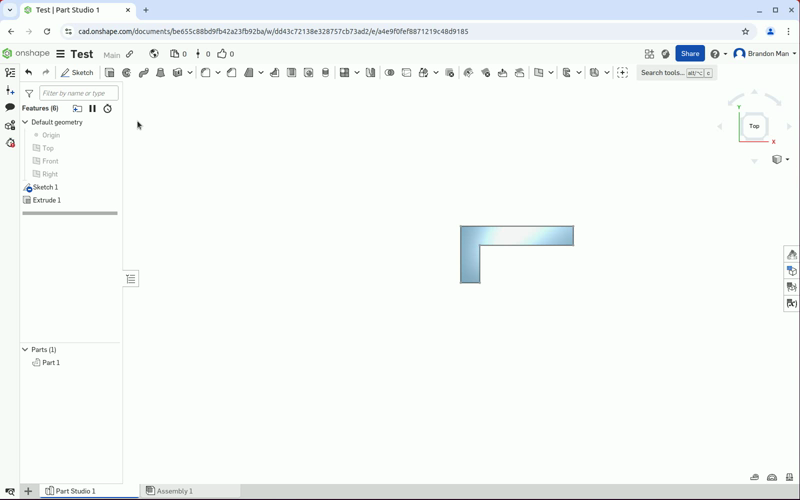
key(shift+h)
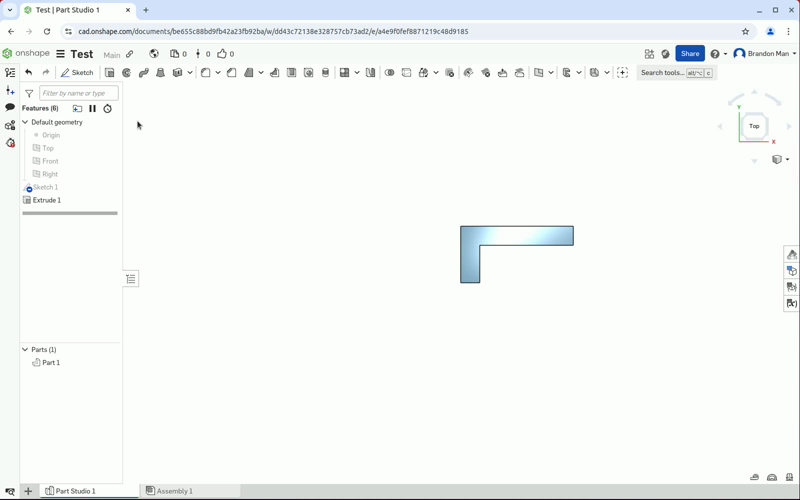
mouse_move(73, 189)
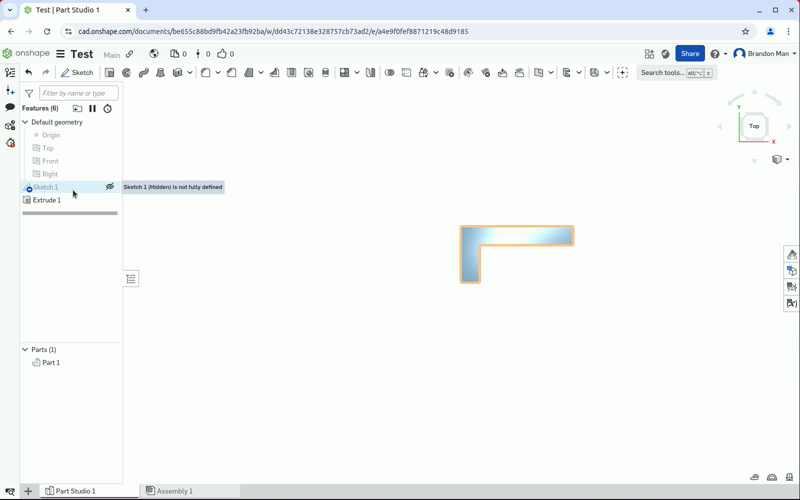
click(73, 189)
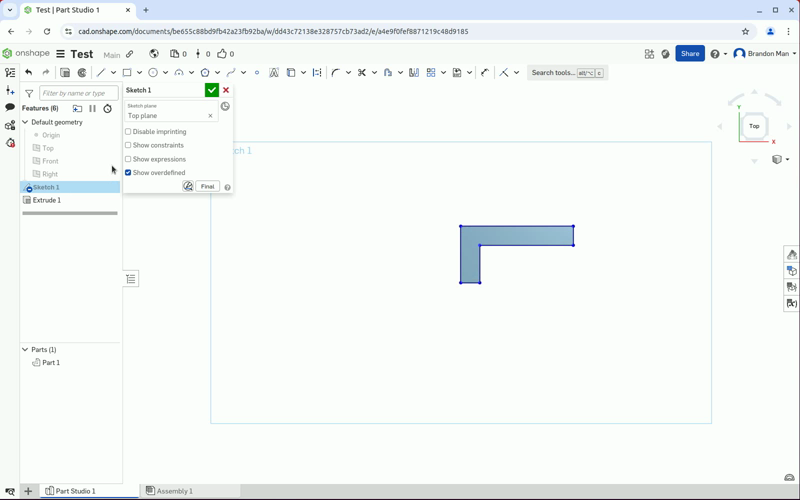
mouse_move(229, 92)
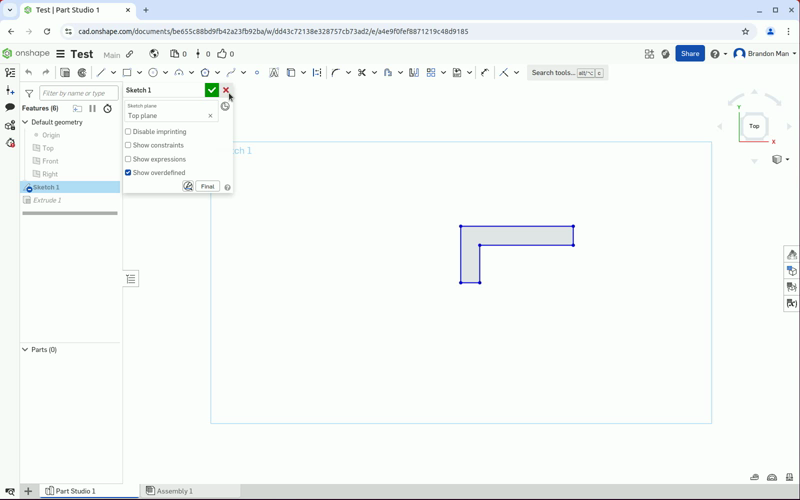
click(229, 92)
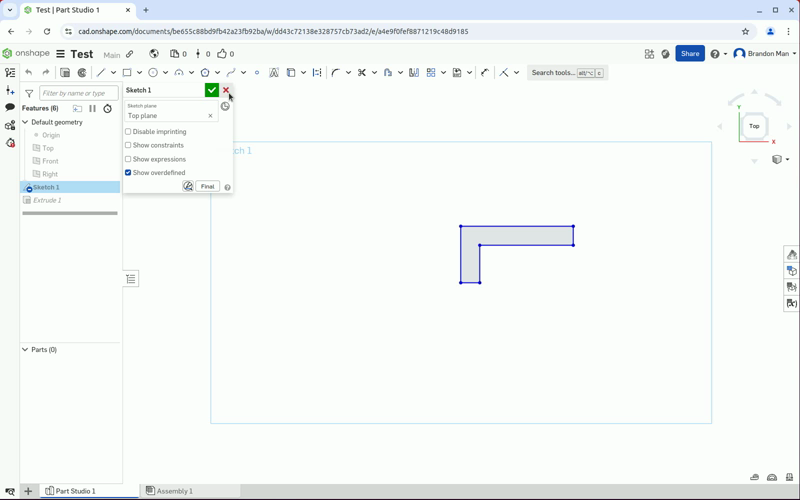
key(shift+s)
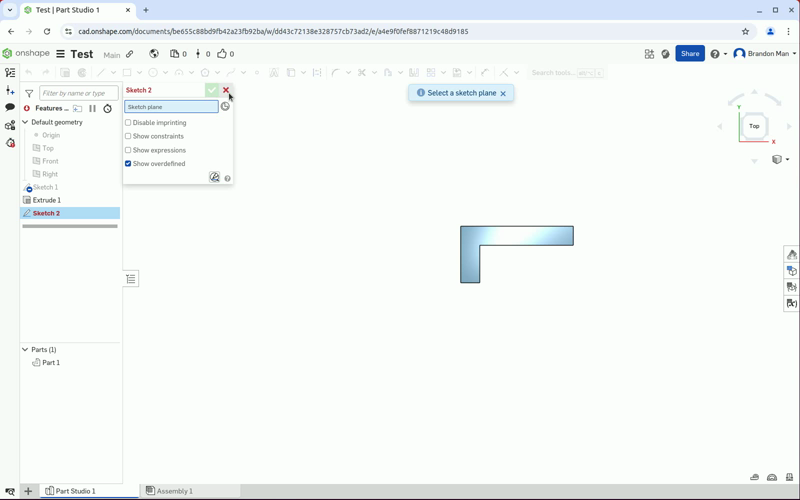
mouse_move(73, 150)
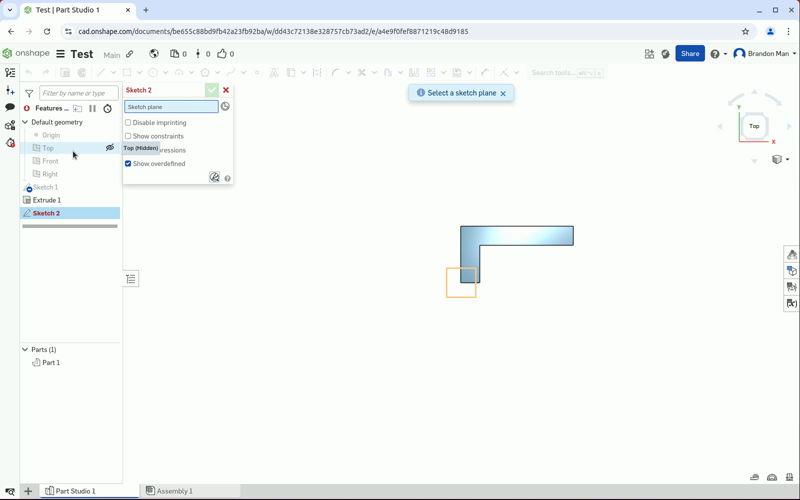
click(73, 150)
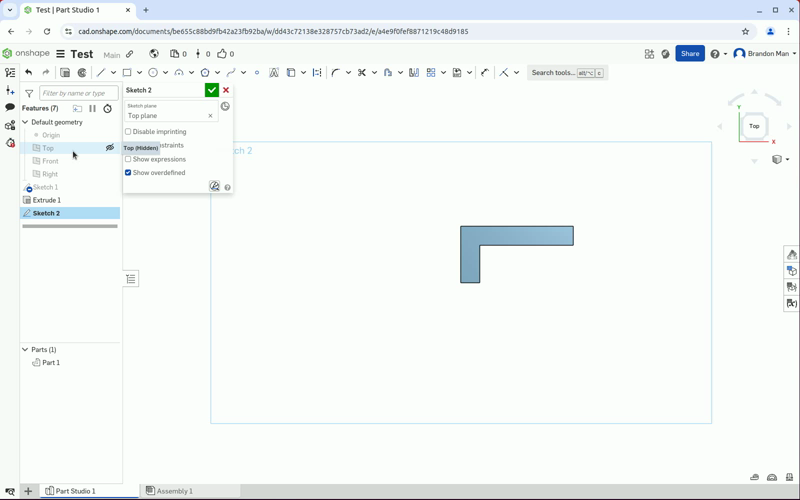
mouse_move(73, 352)
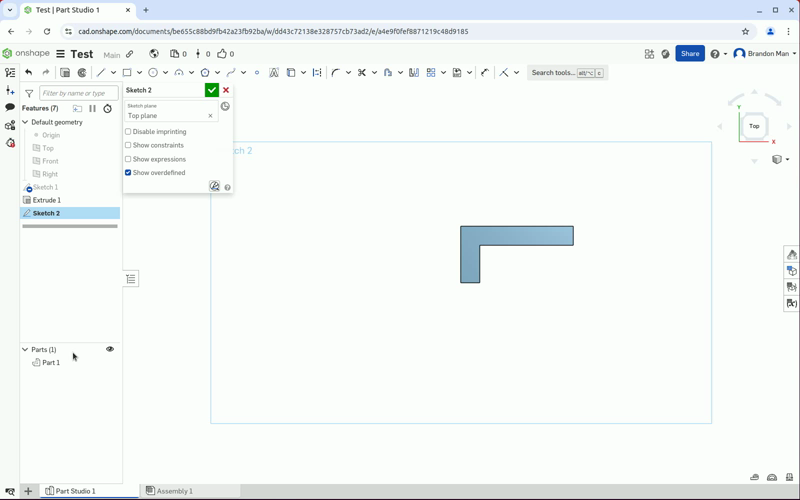
key(y)
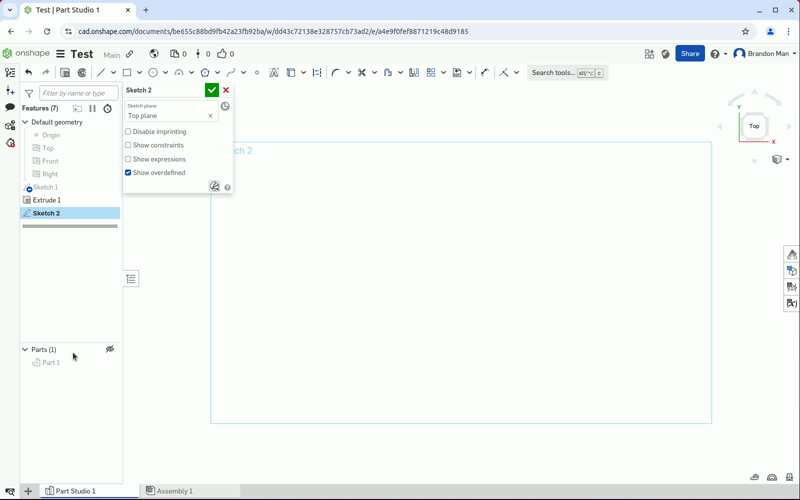
key(l)
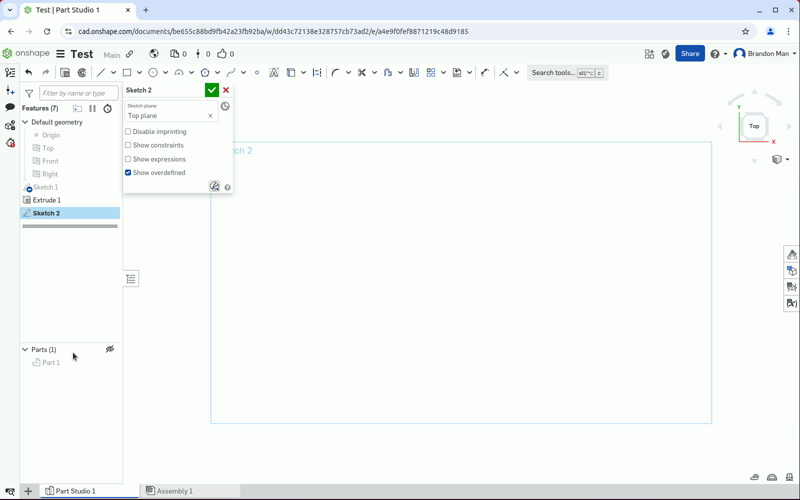
key_down(shift)
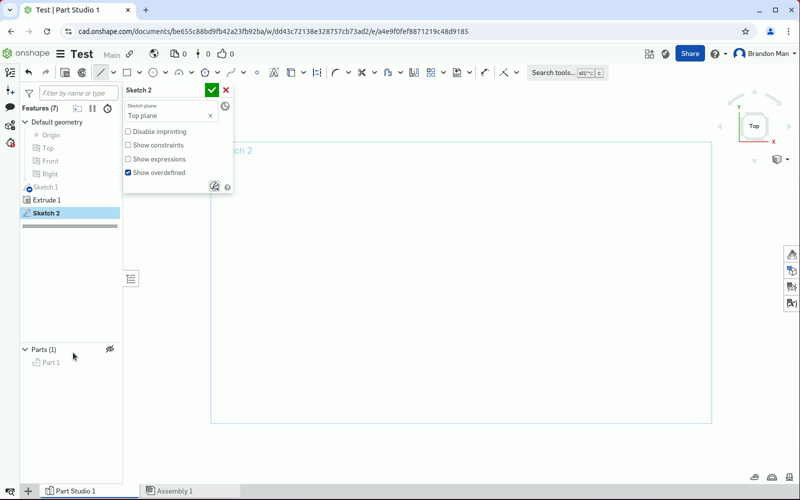
mouse_move(479, 264)
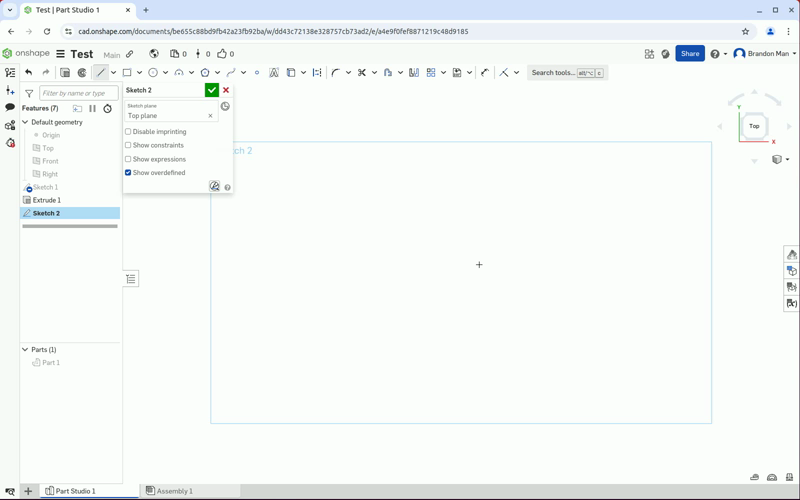
click(479, 264)
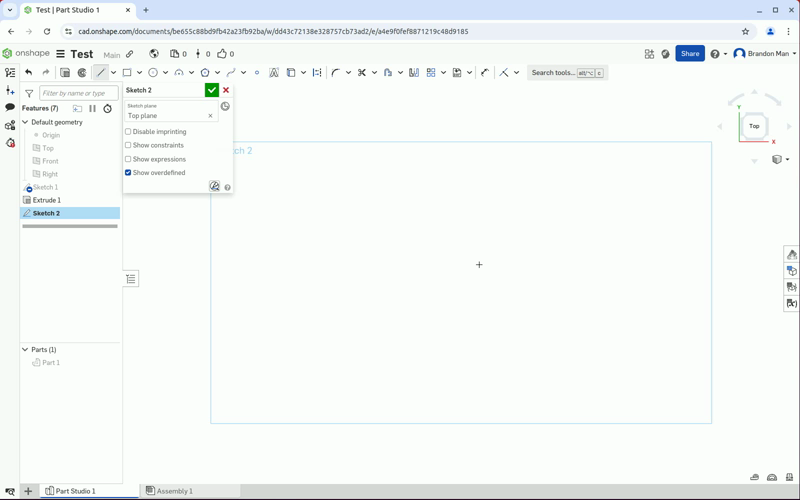
key_up(shift)
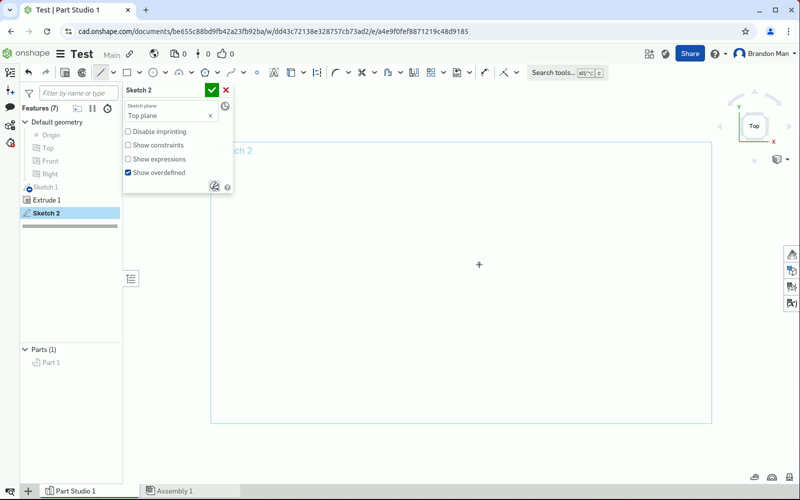
key_down(shift)
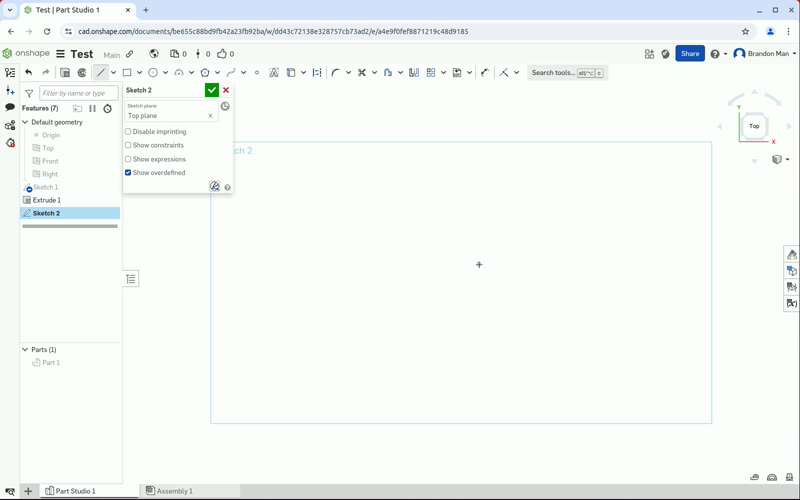
mouse_move(509, 264)
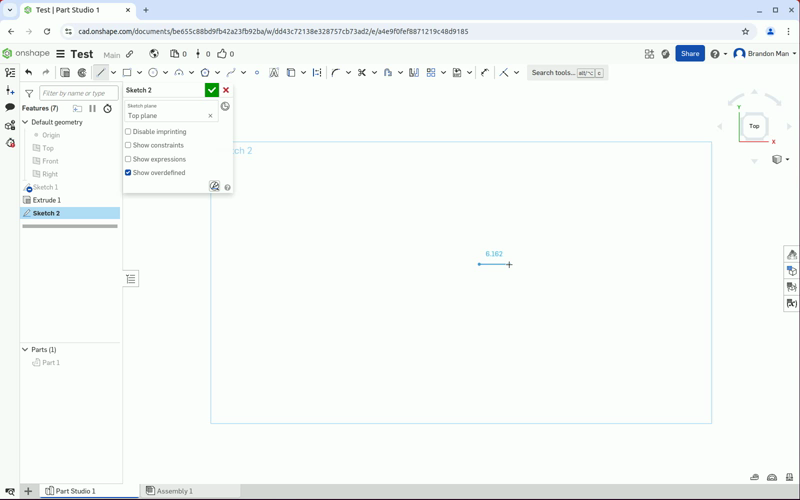
mouse_move(517, 244)
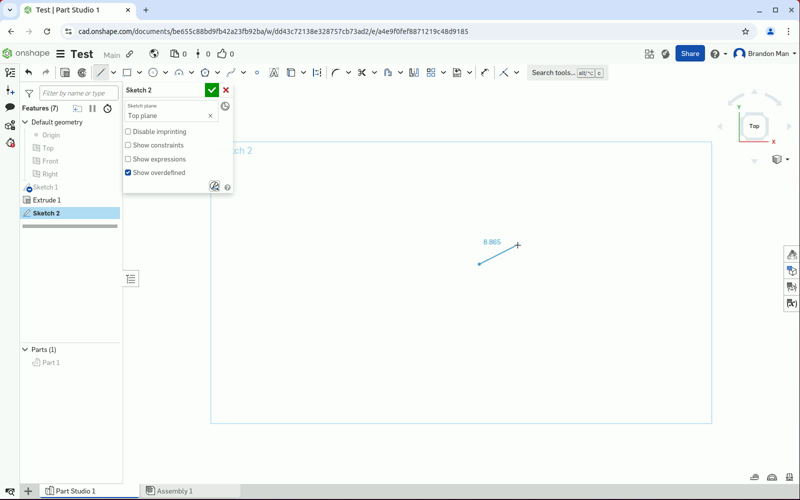
click(517, 244)
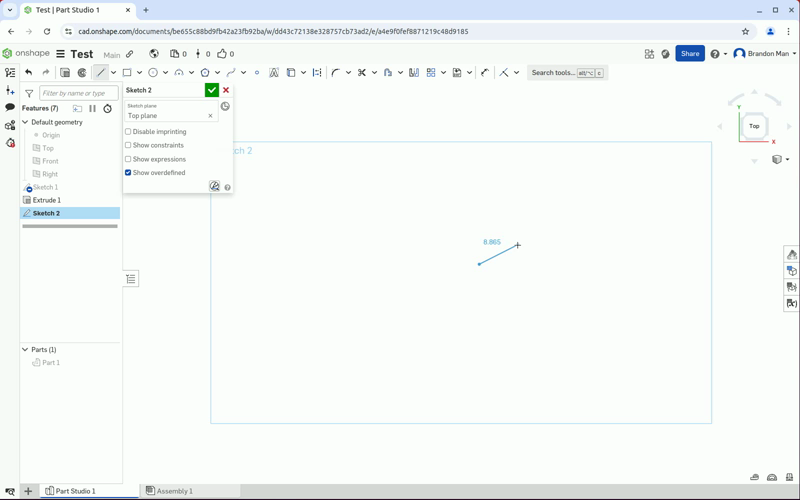
key_up(shift)
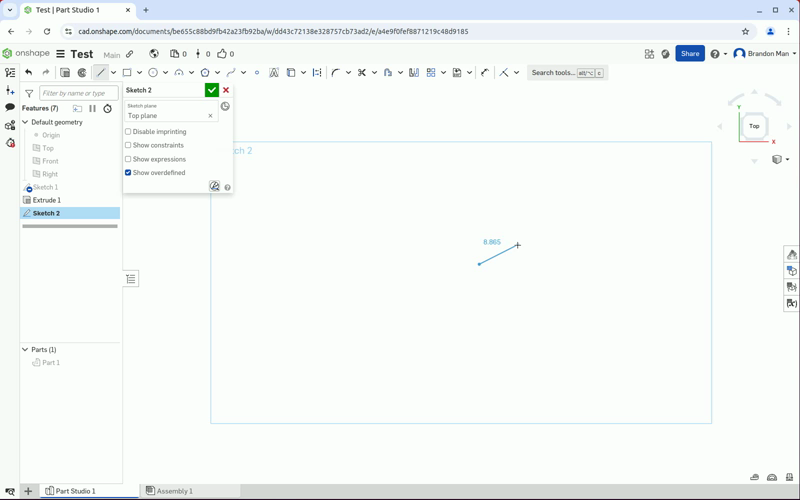
key_down(shift)
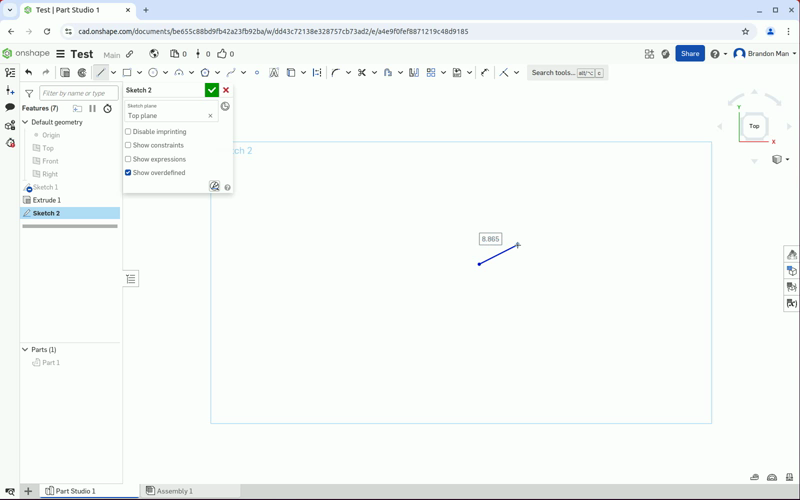
mouse_move(547, 244)
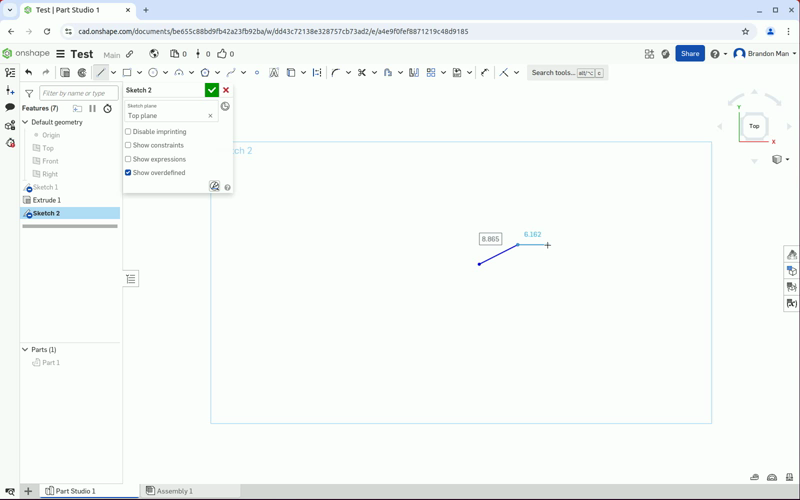
mouse_move(479, 244)
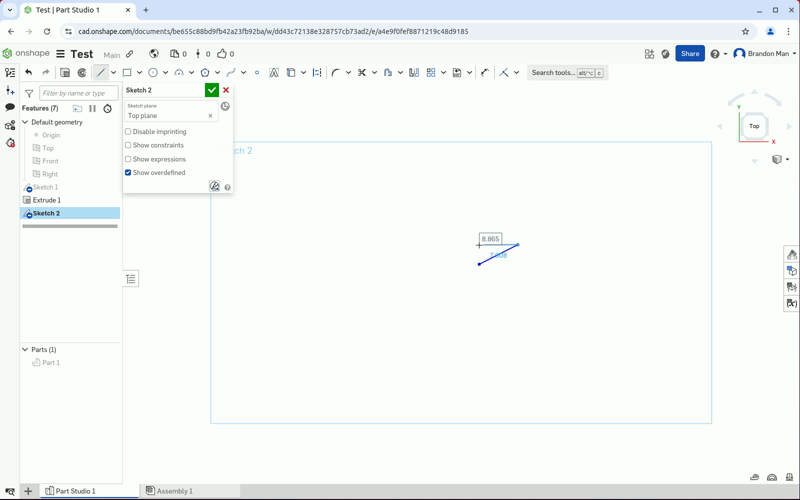
click(479, 244)
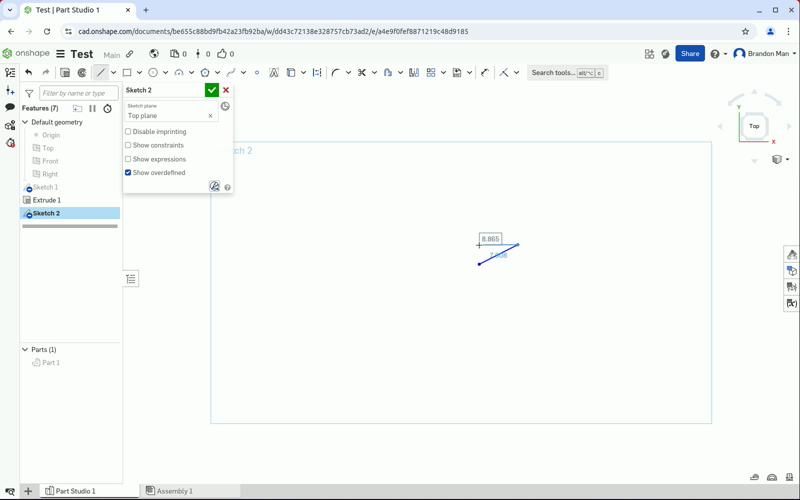
key_up(shift)
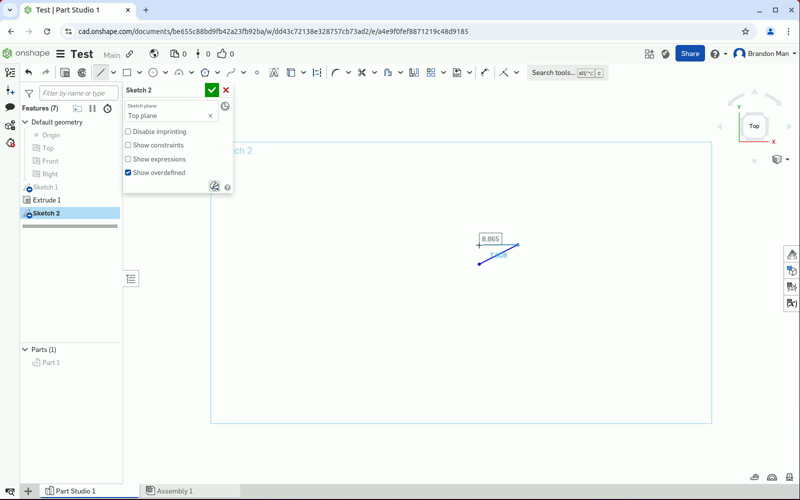
mouse_move(509, 244)
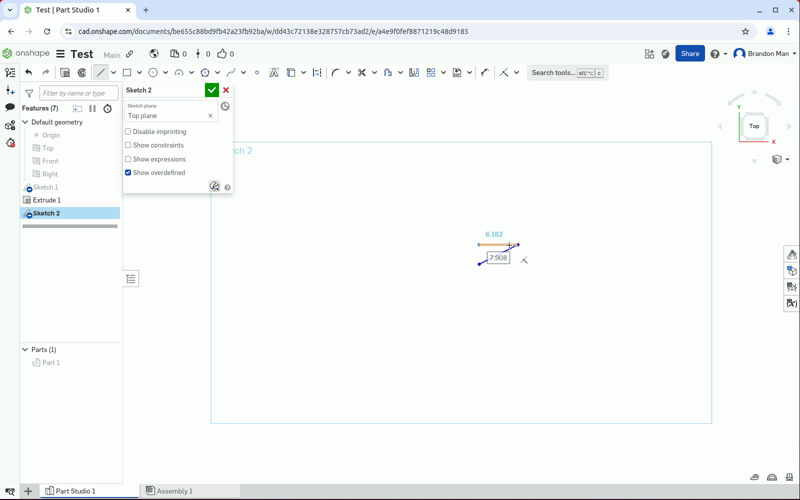
key_down(shift)
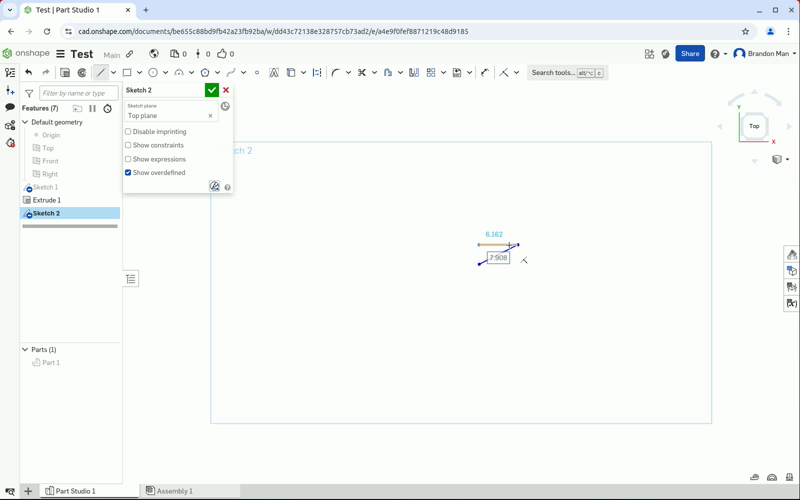
mouse_move(479, 264)
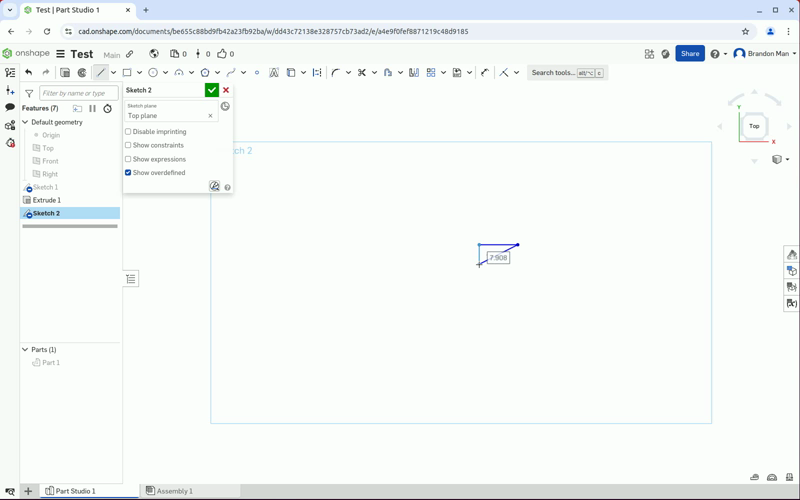
key_up(shift)
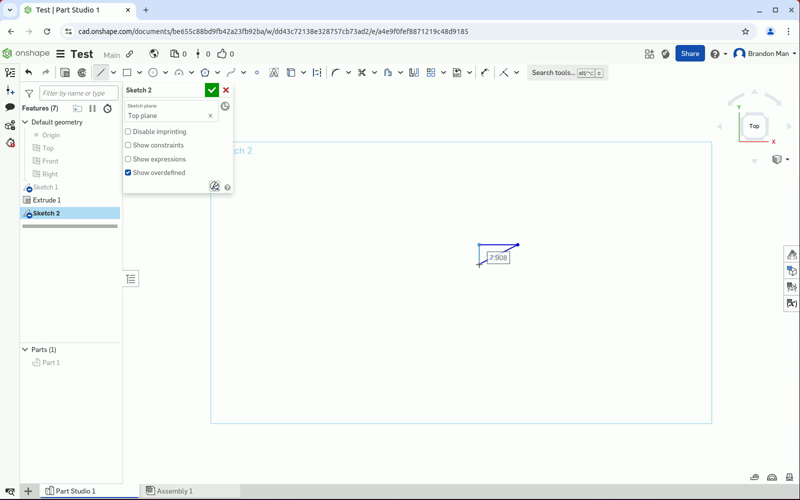
click(479, 264)
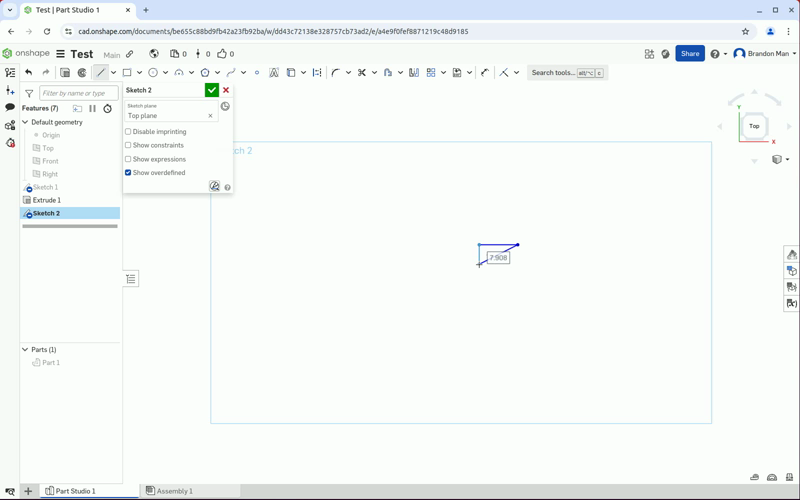
key(esc)
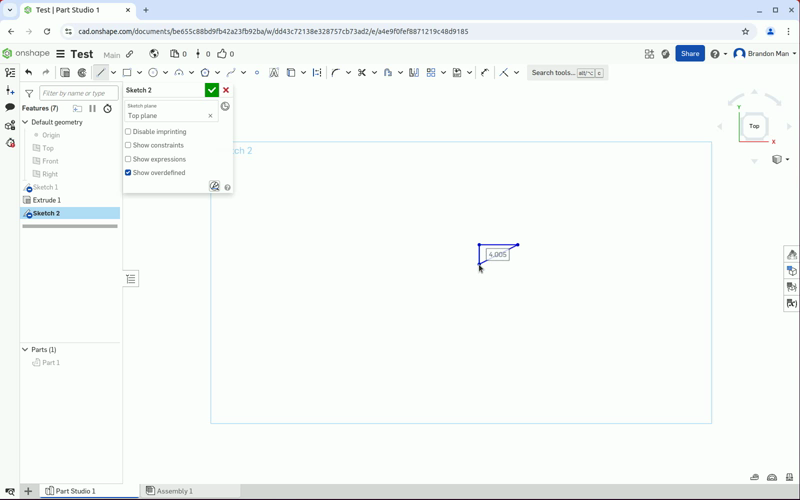
mouse_move(481, 262)
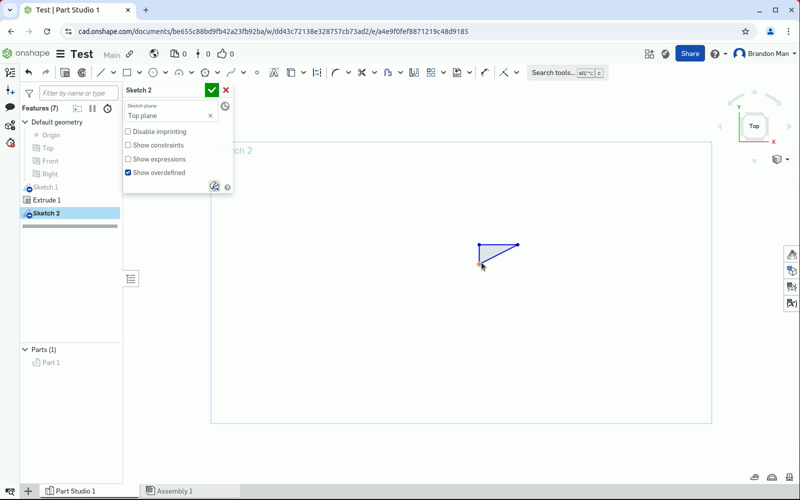
scroll(6)
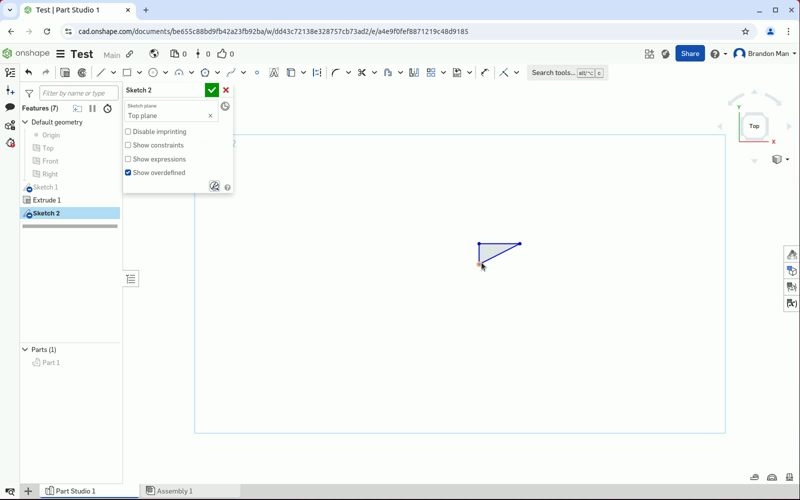
scroll(6)
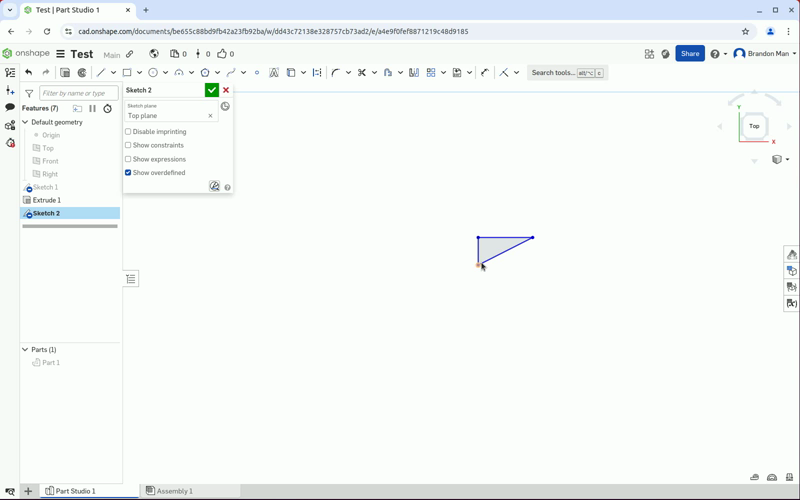
scroll(6)
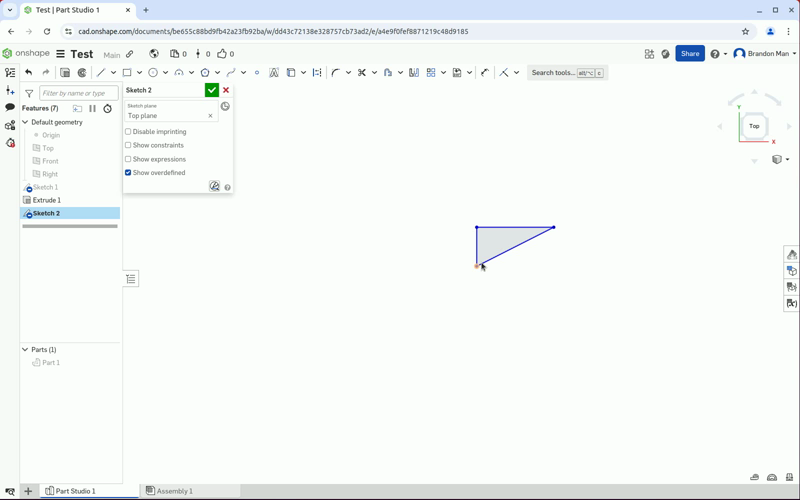
scroll(6)
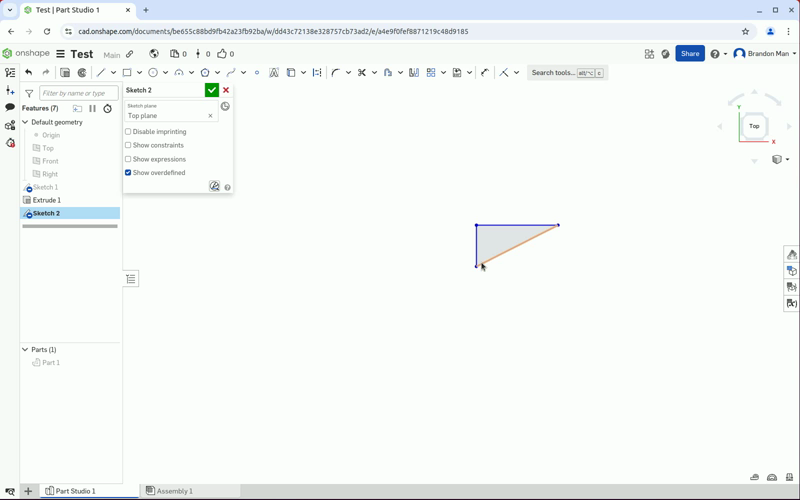
scroll(6)
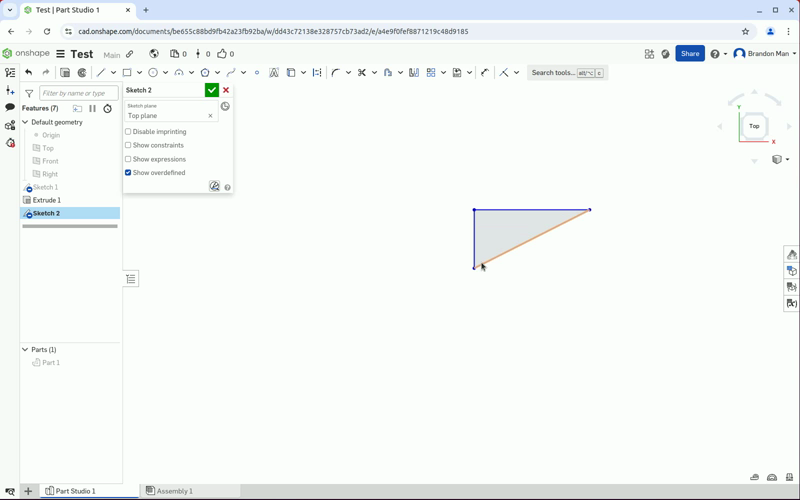
scroll(6)
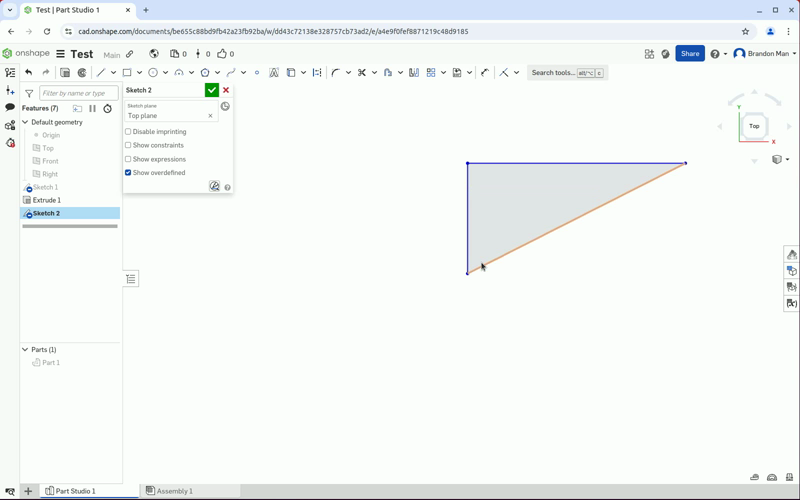
scroll(6)
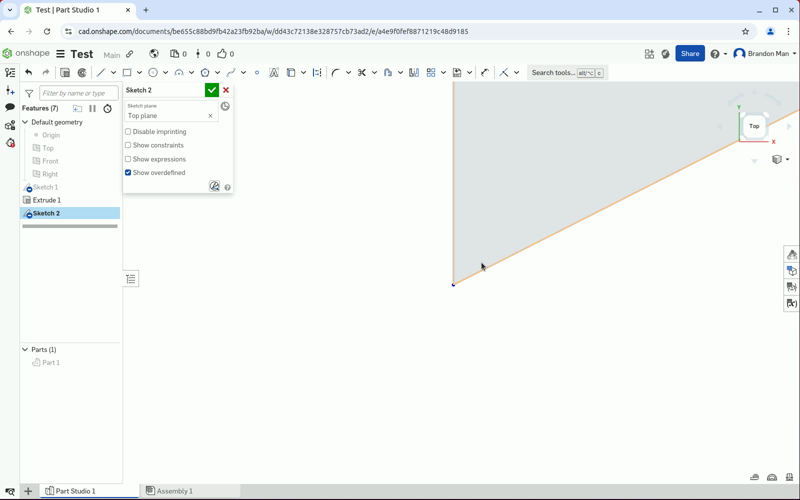
click(481, 262)
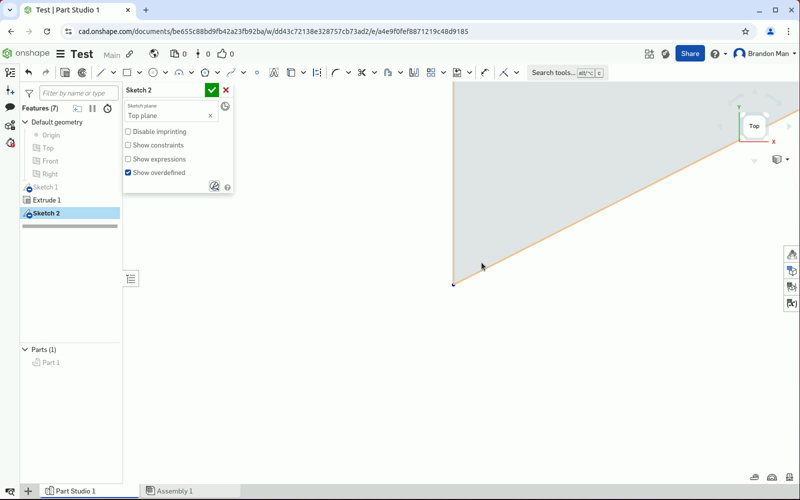
scroll(-6)
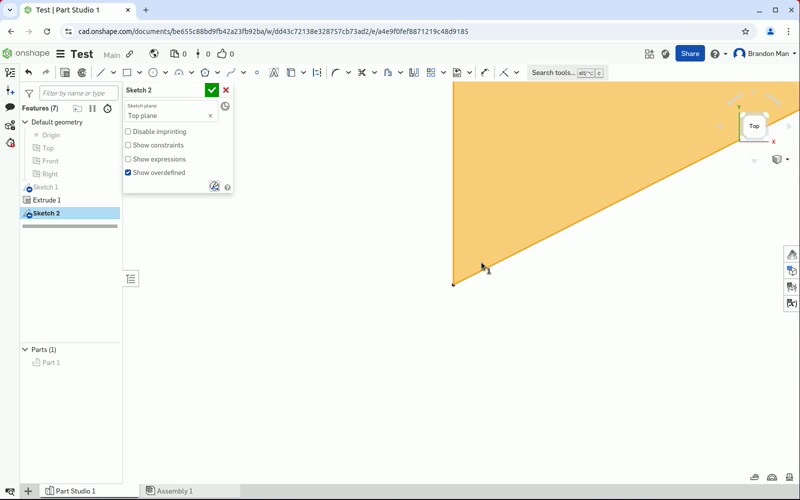
scroll(-6)
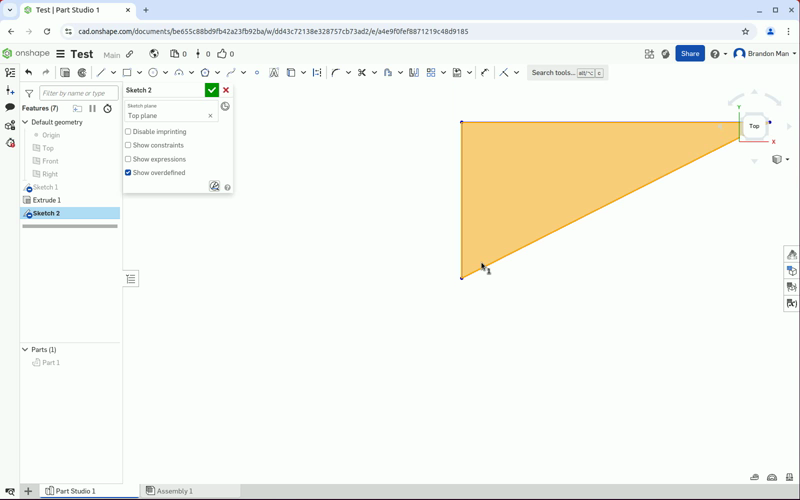
scroll(-6)
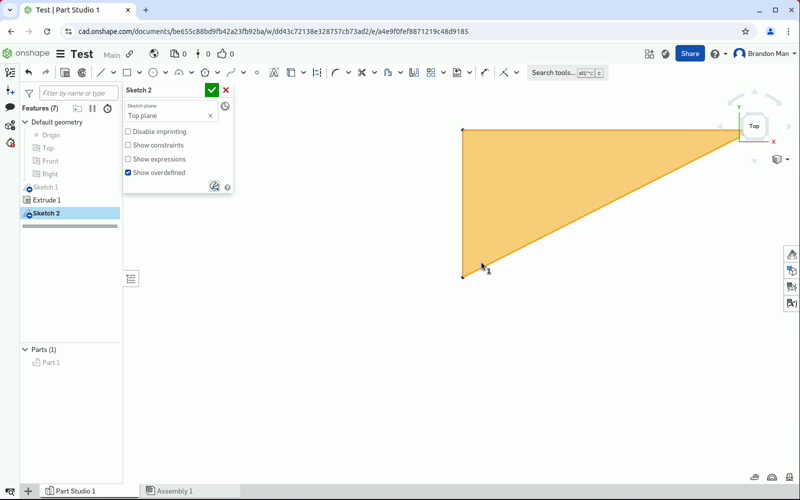
scroll(-6)
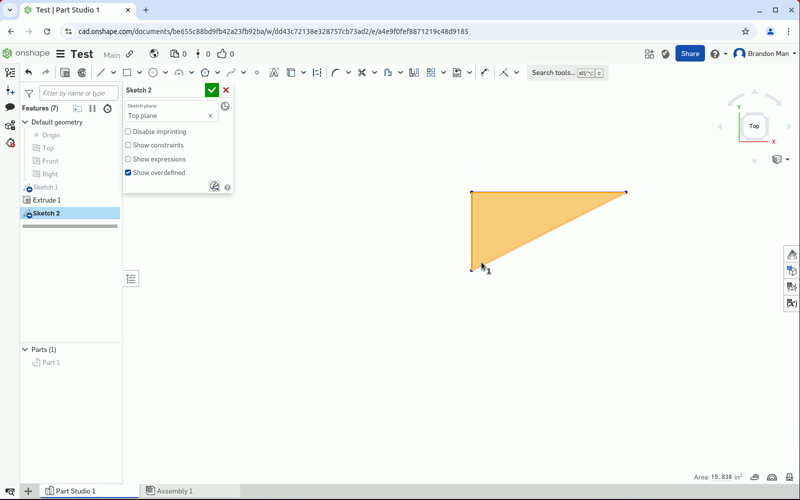
scroll(-6)
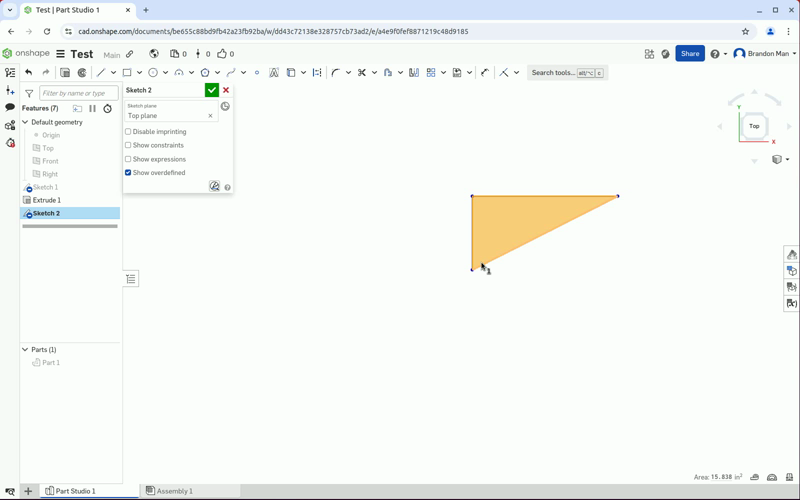
scroll(-6)
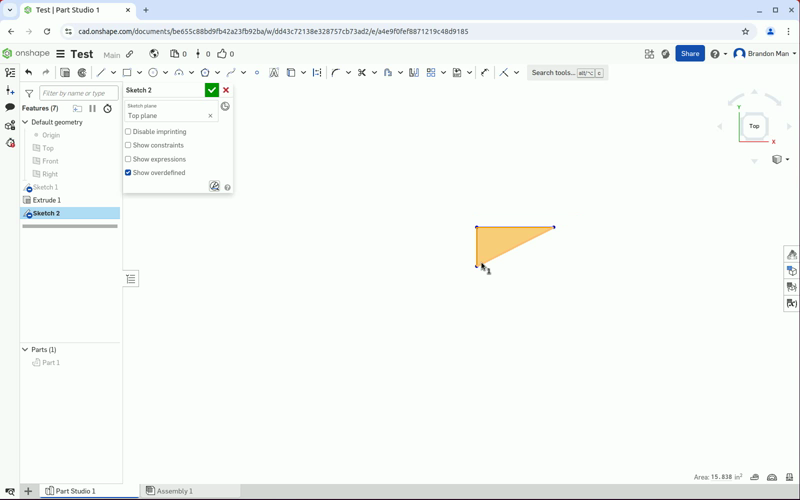
scroll(-6)
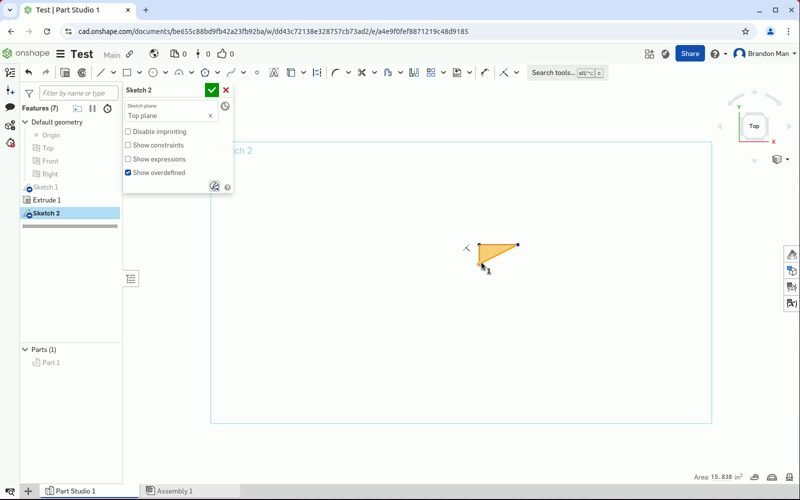
mouse_move(73, 352)
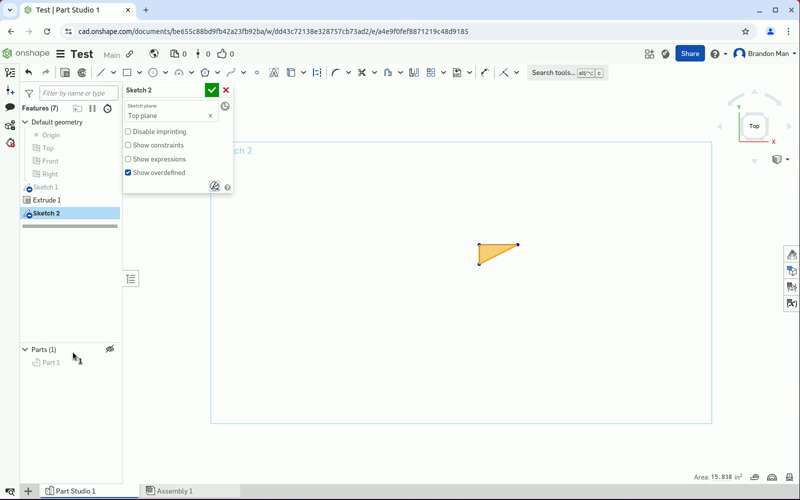
key(shift+y)
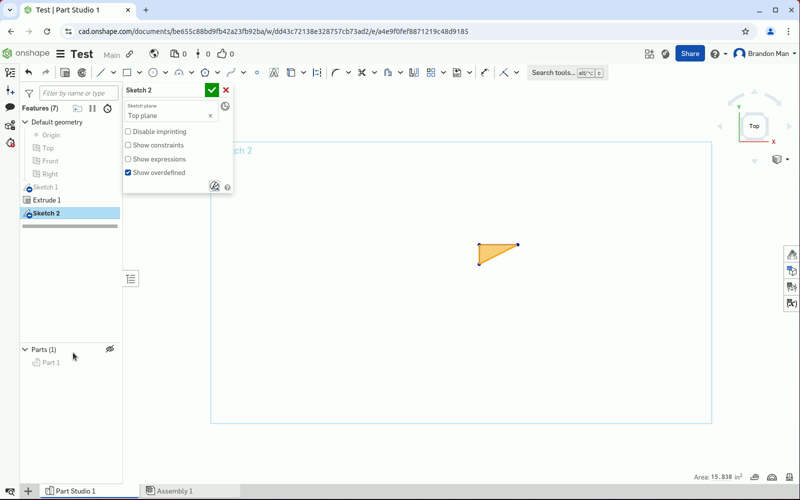
key(shift+e)
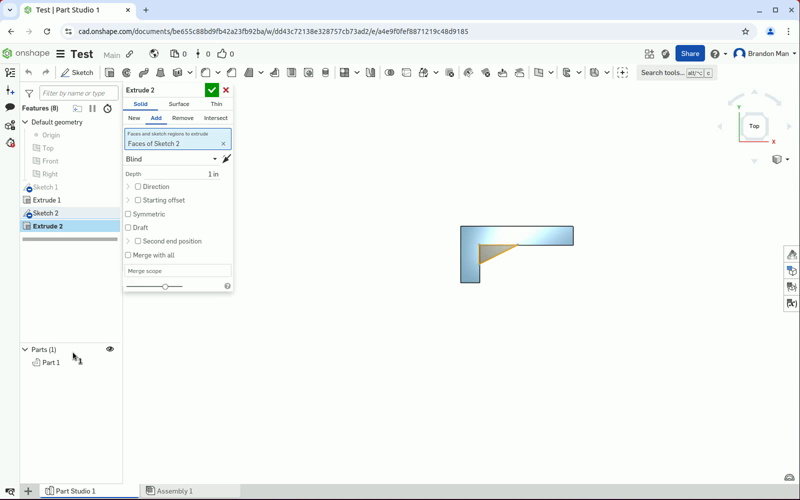
mouse_move(143, 106)
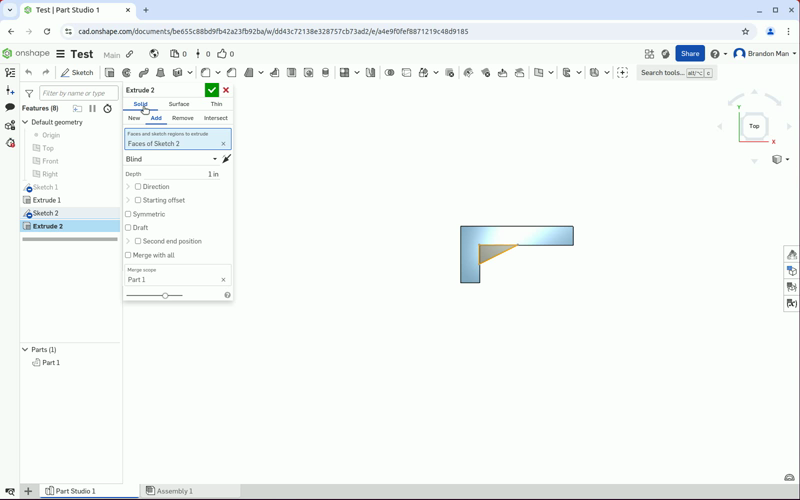
click(143, 106)
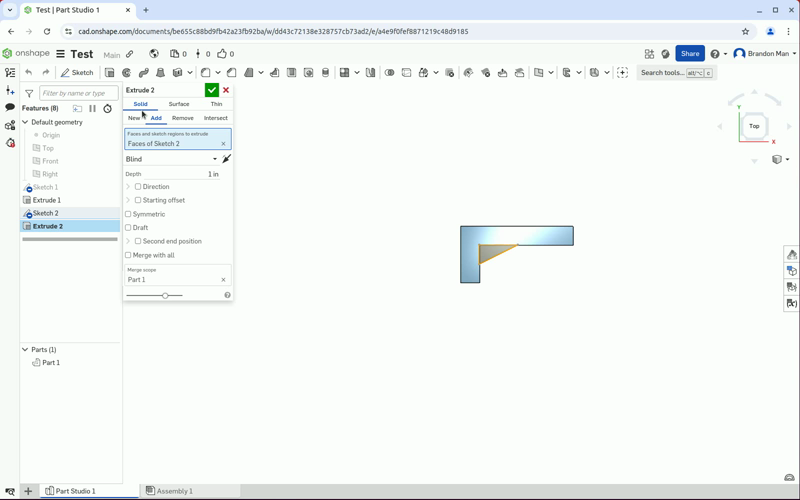
mouse_move(137, 120)
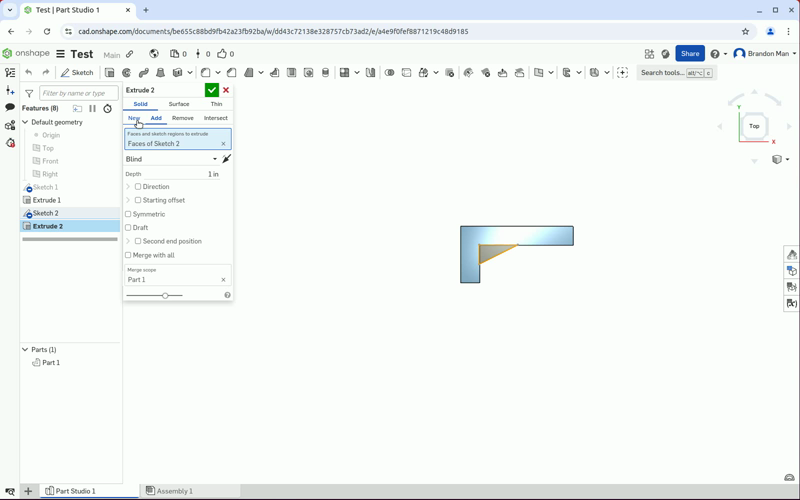
click(137, 120)
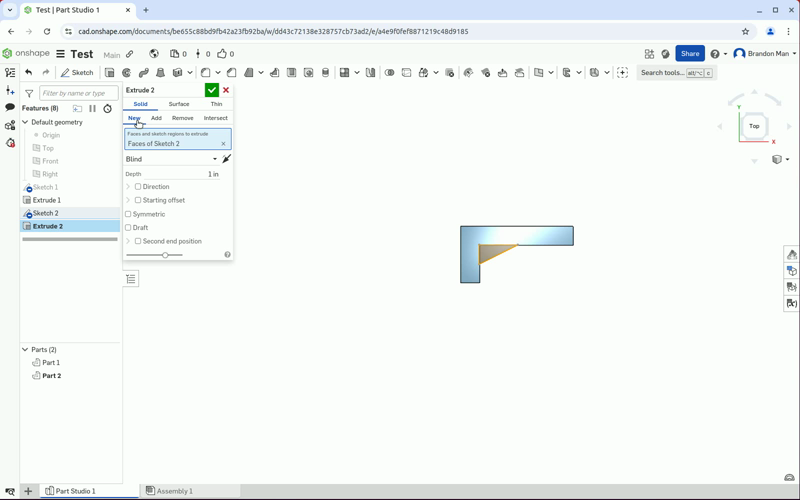
key(tab, 4)
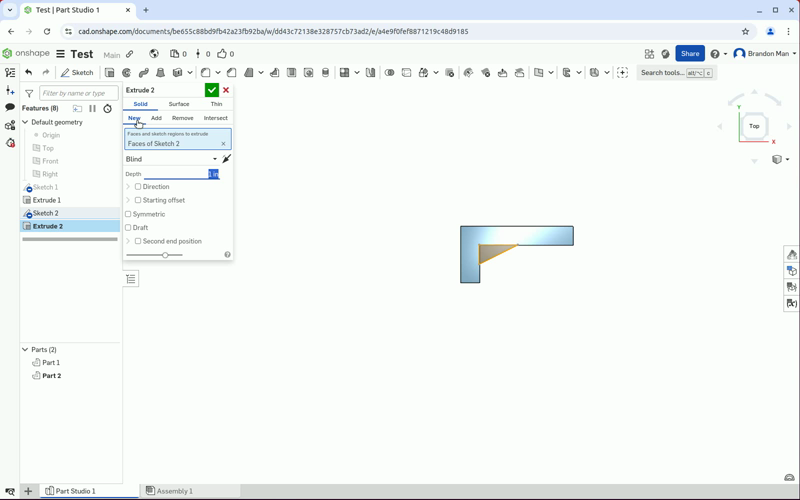
text(3.851)
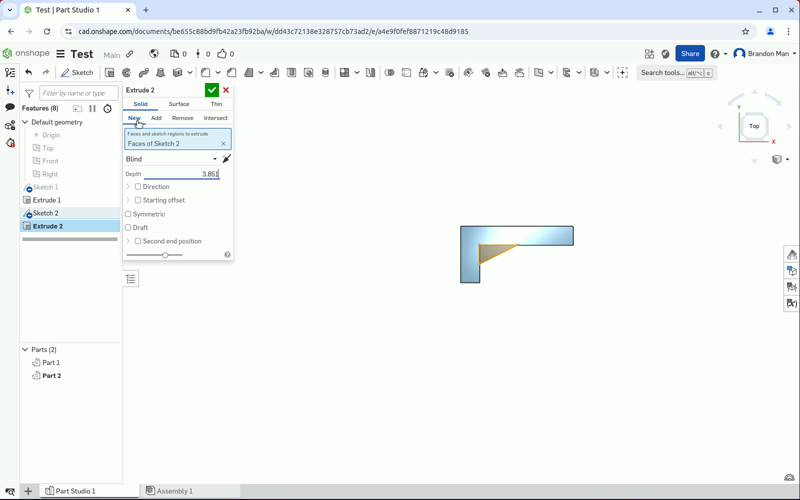
key(enter)
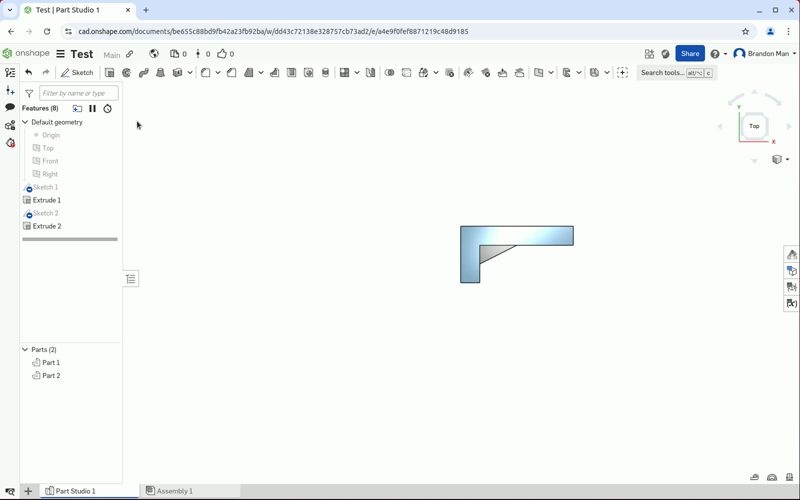
key(shift+h)
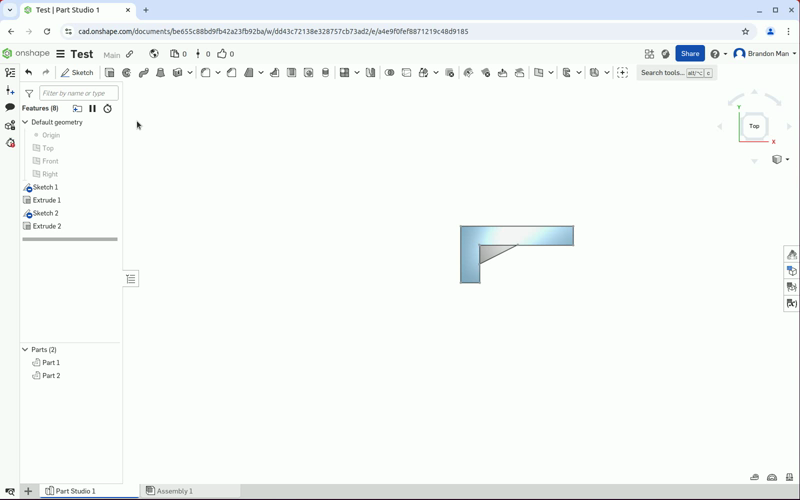
key(shift+h)
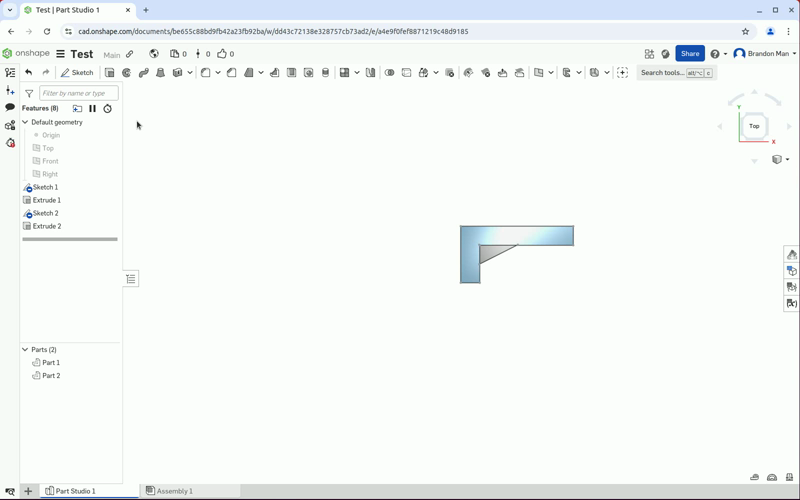
key(shift+7)
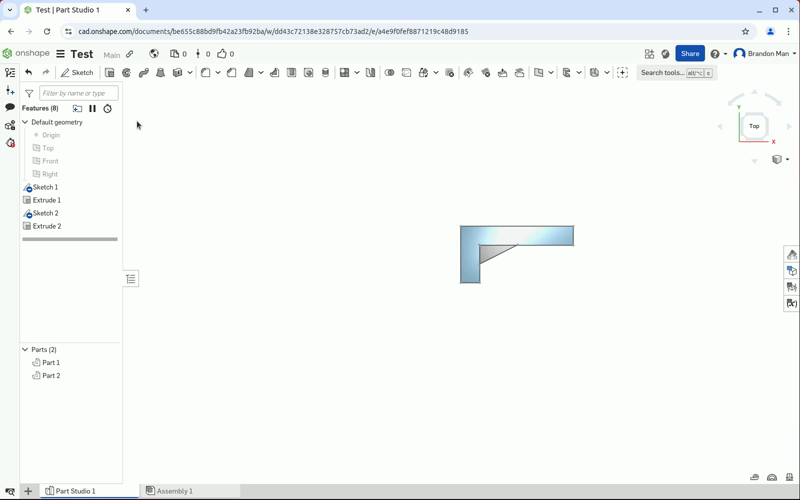
key(up, 3)
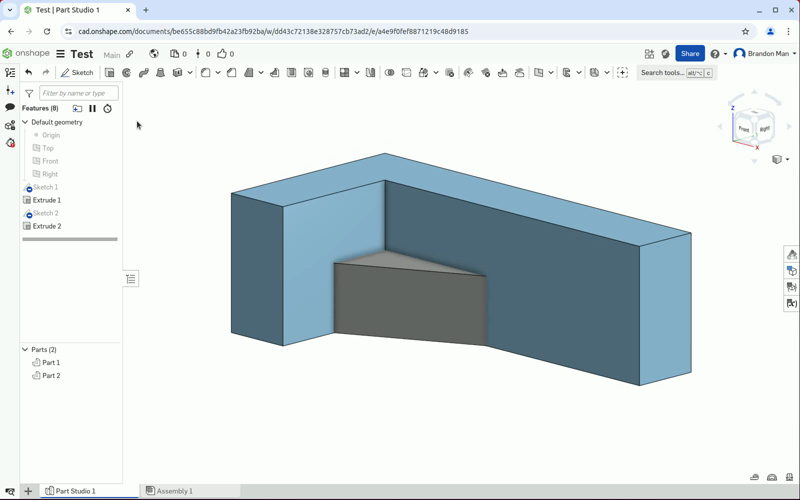
key(left, 3)
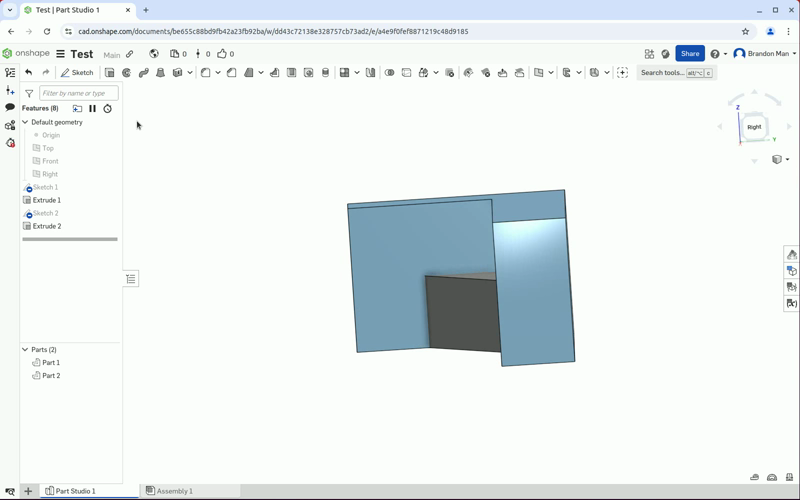
key(right, 3)
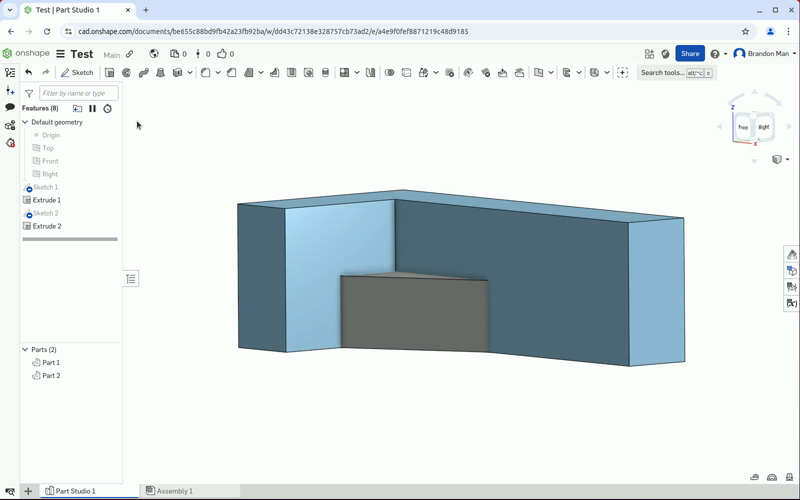
key(down, 3)
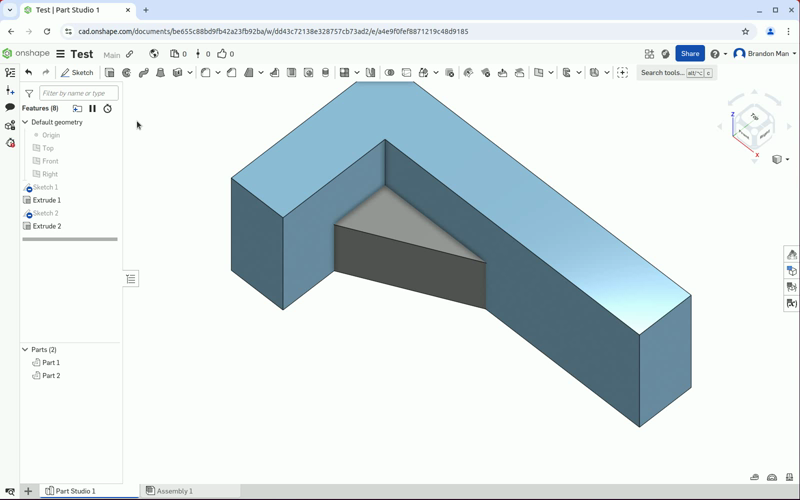
mouse_move(73, 189)
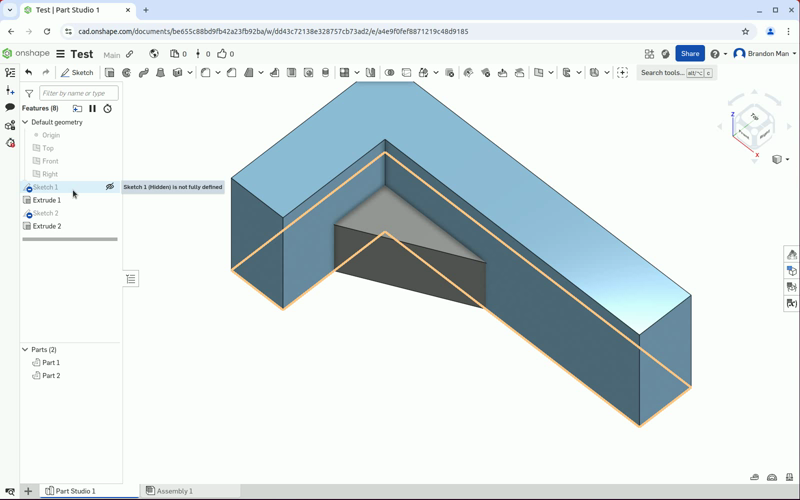
click(73, 189)